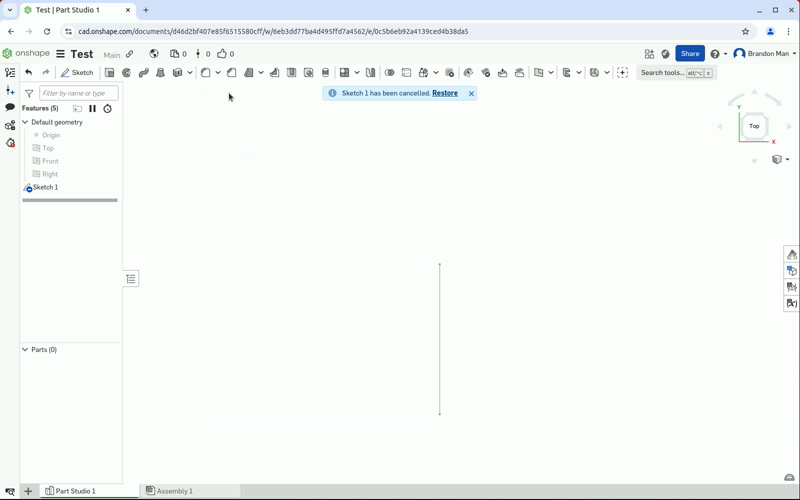
key(shift+h)
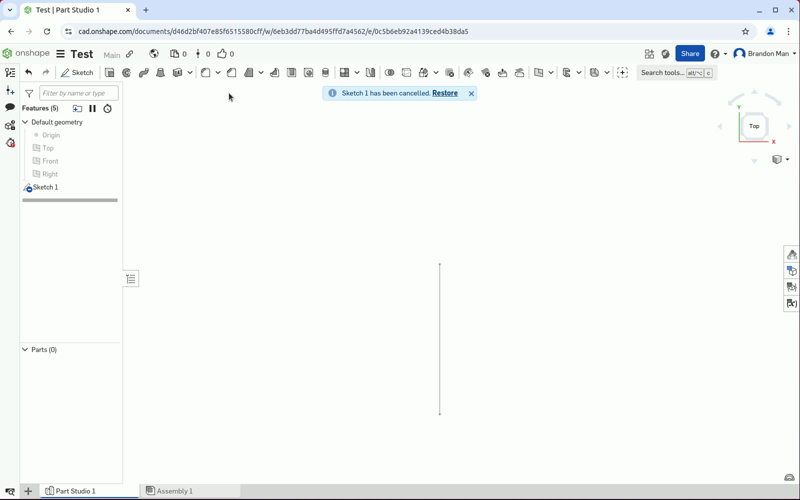
key(shift+s)
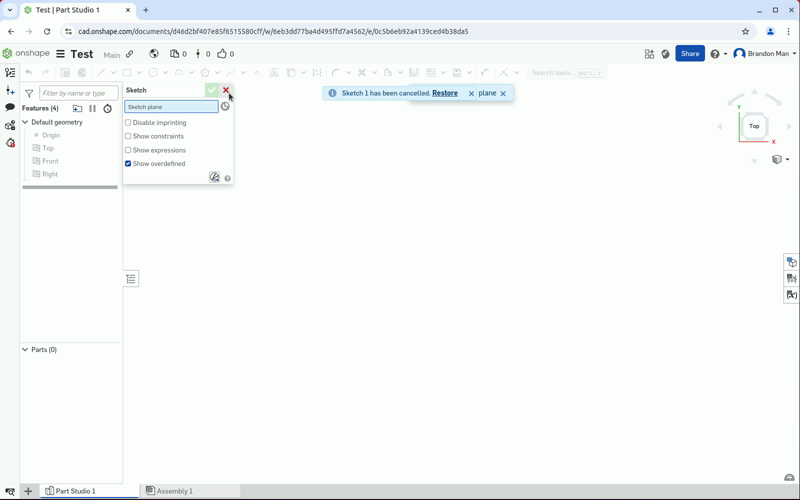
mouse_move(73, 150)
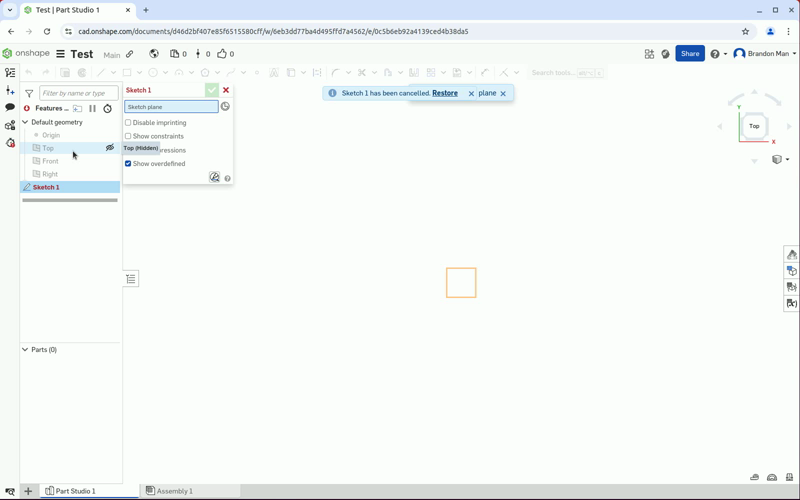
click(73, 150)
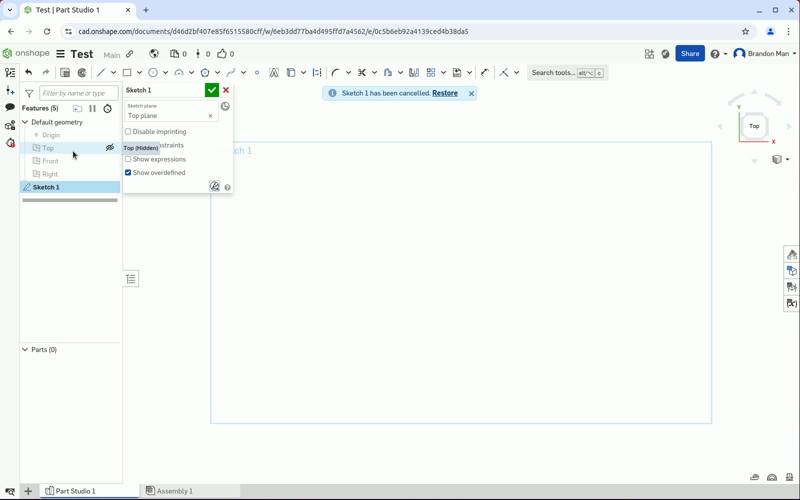
mouse_move(73, 352)
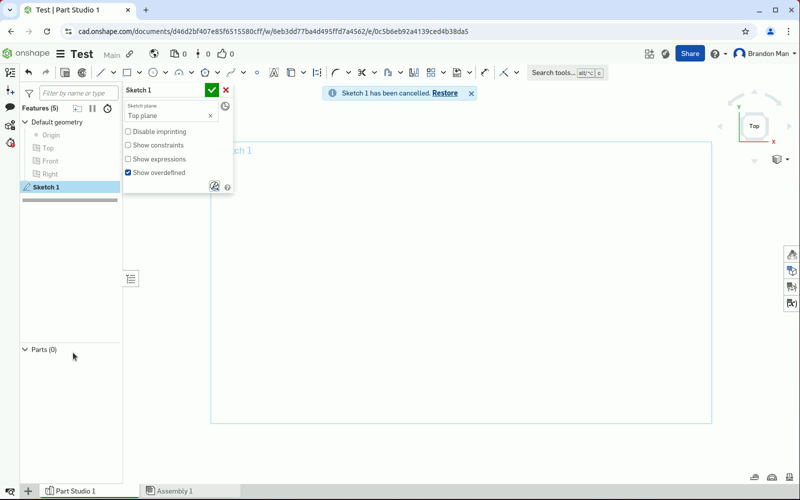
key(y)
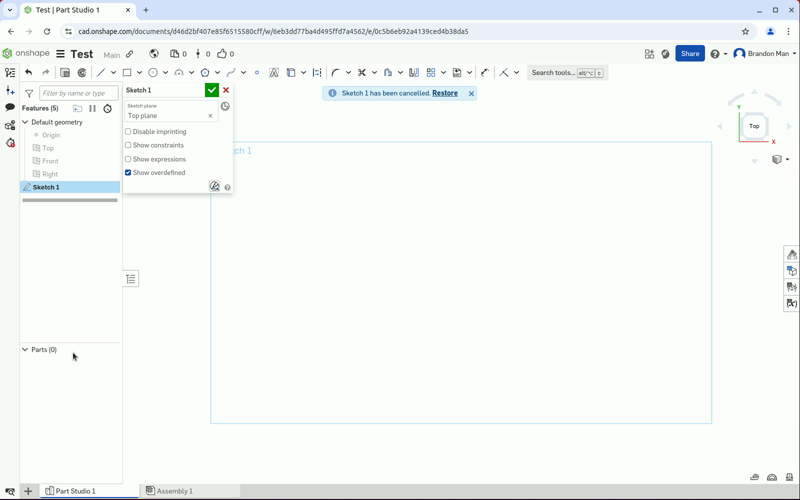
key(l)
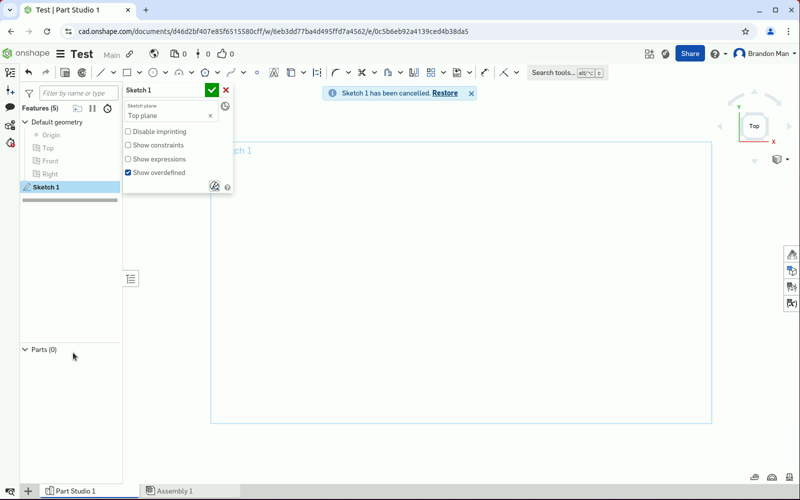
key_down(shift)
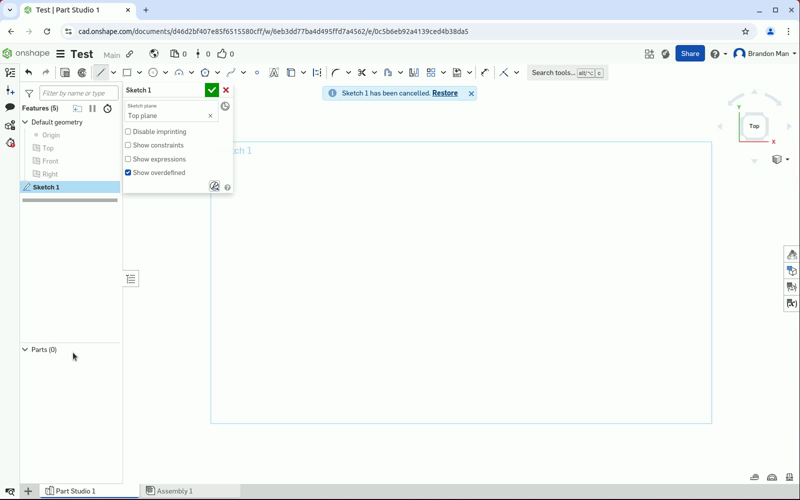
mouse_move(406, 305)
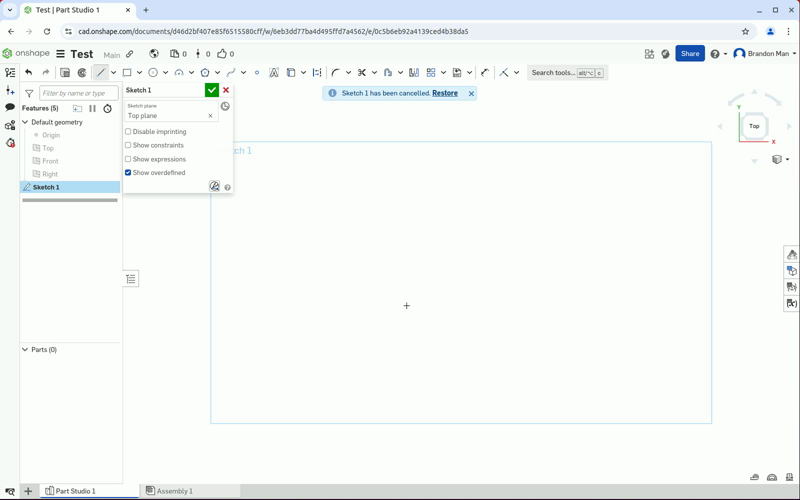
click(406, 305)
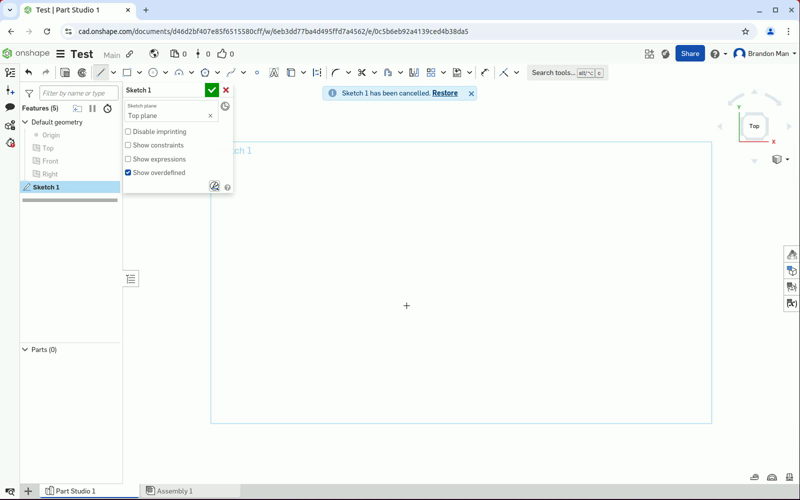
key_up(shift)
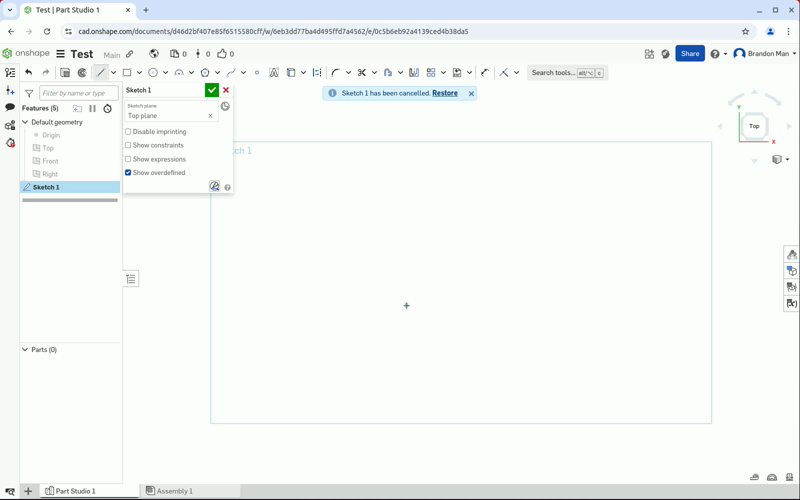
key_down(shift)
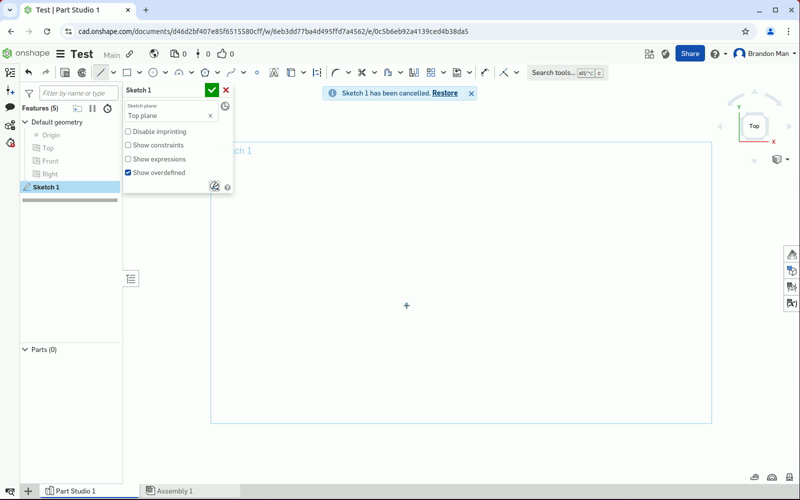
mouse_move(513, 305)
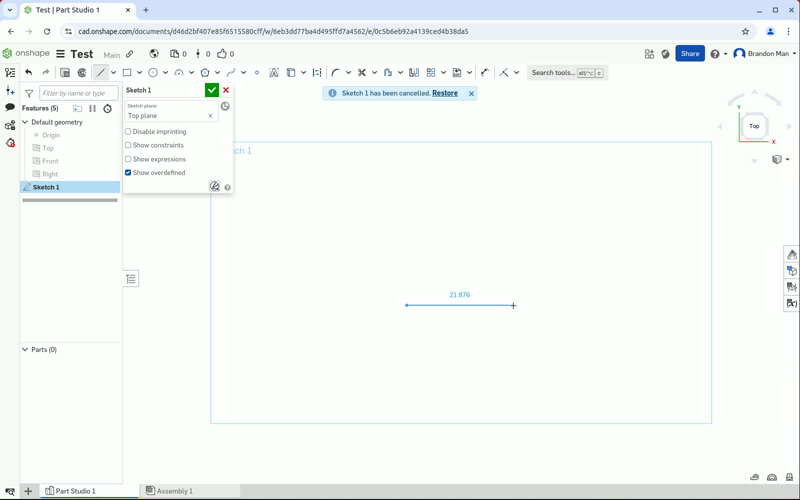
click(513, 305)
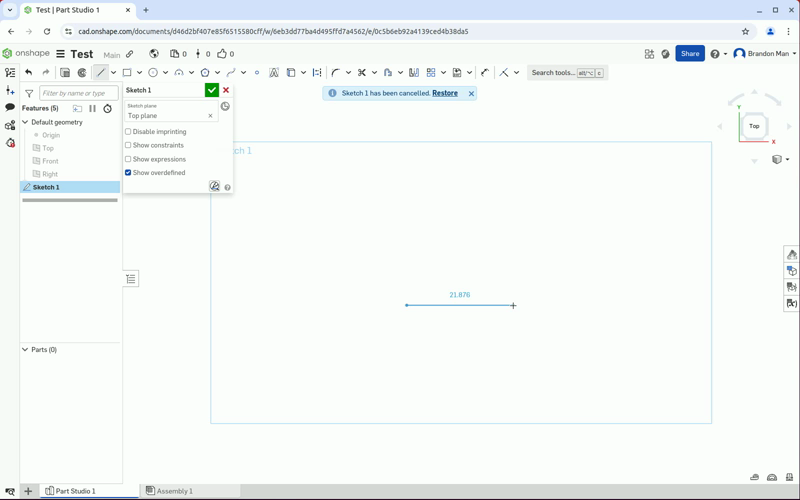
key_up(shift)
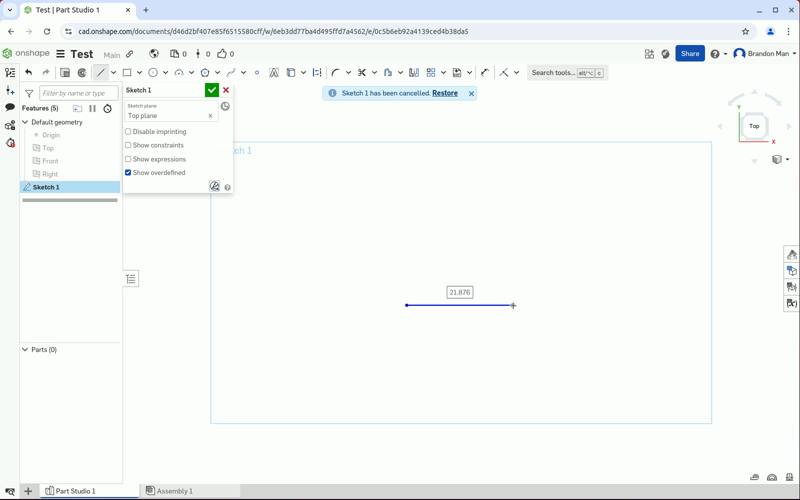
key_down(shift)
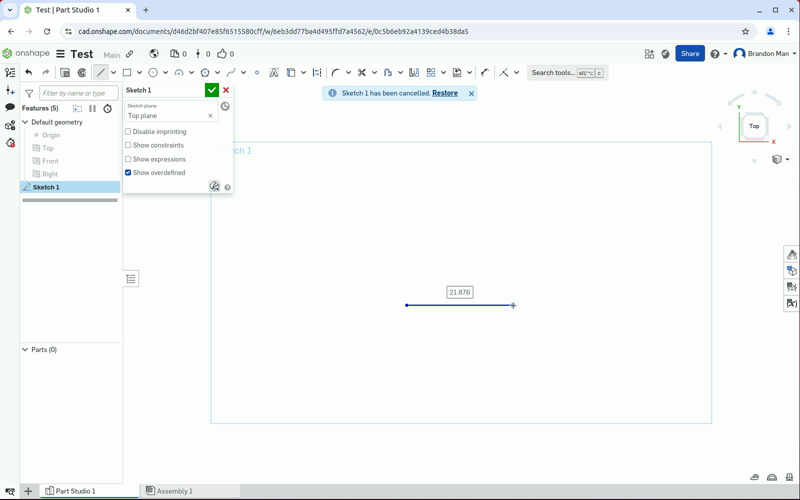
mouse_move(513, 170)
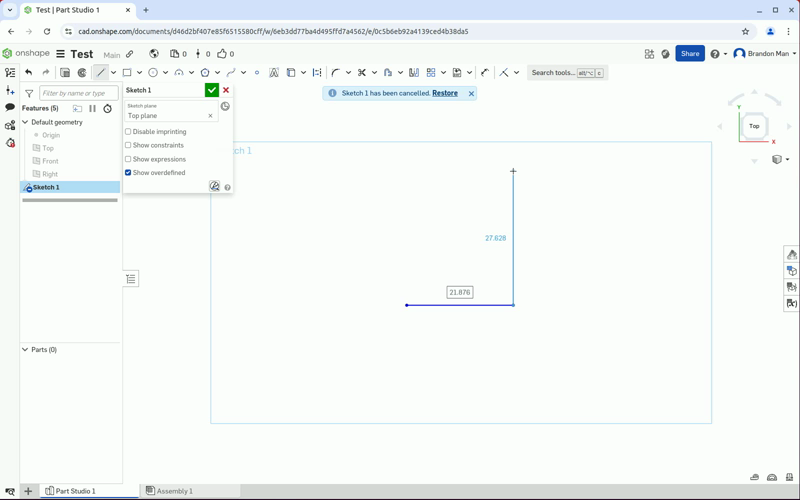
click(513, 170)
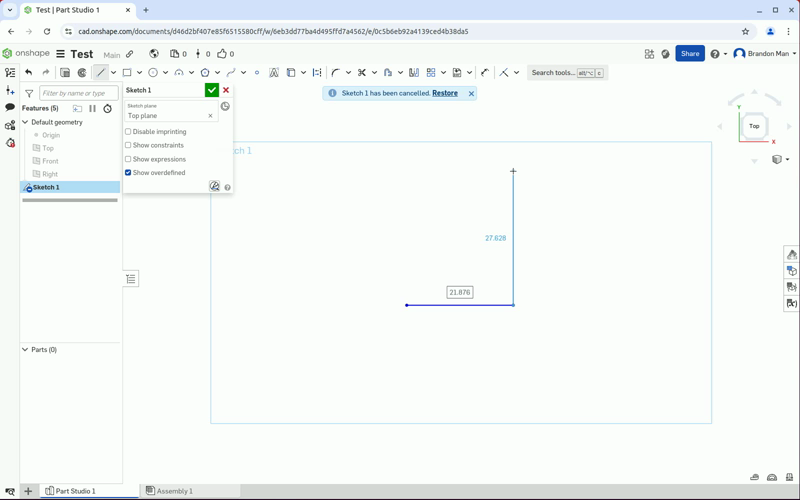
key_up(shift)
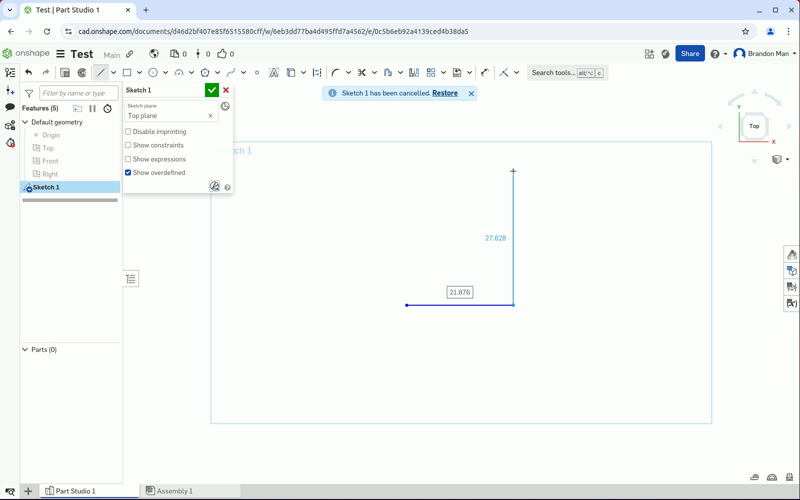
key_down(shift)
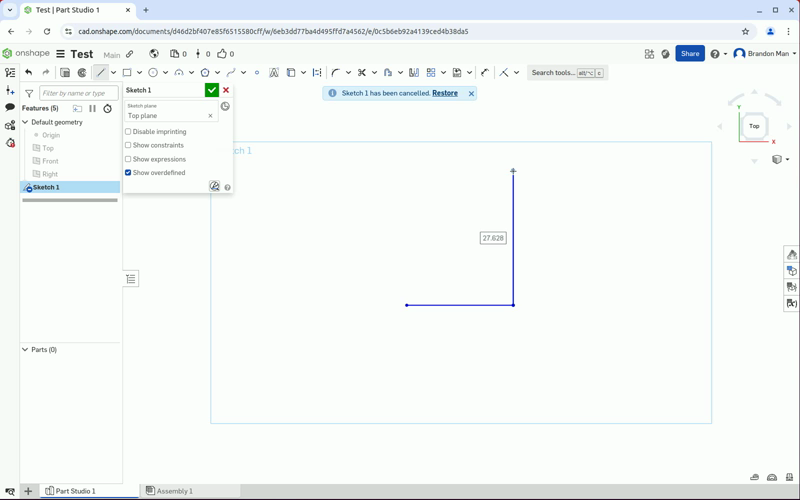
mouse_move(406, 170)
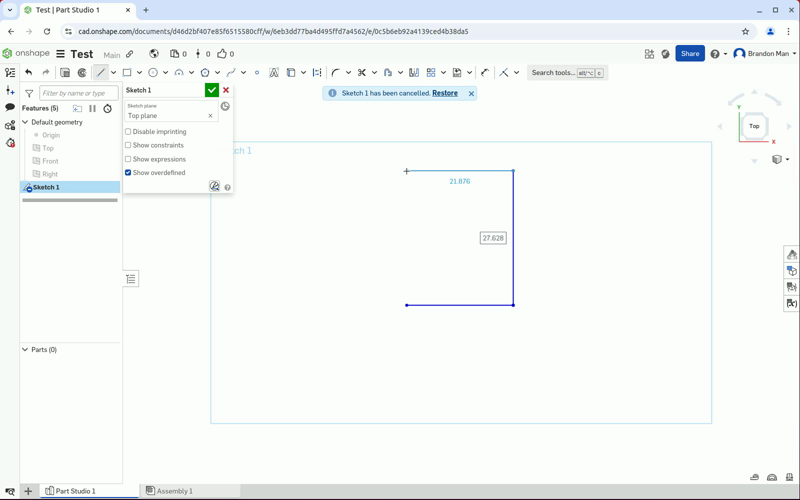
click(406, 170)
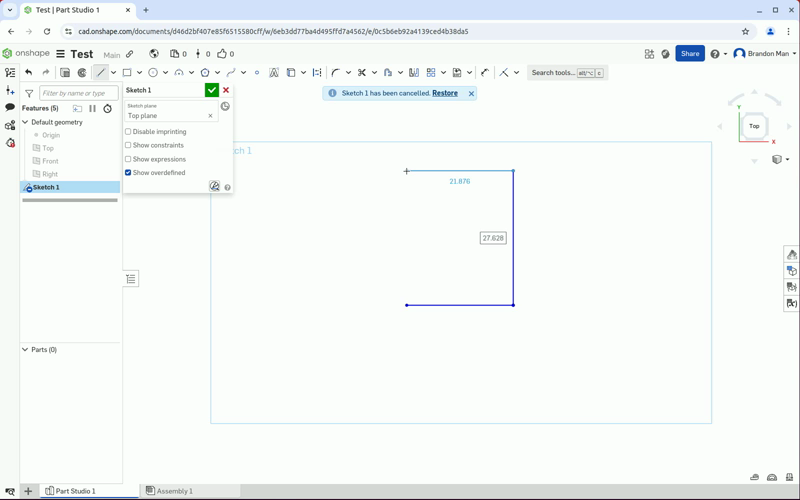
key_up(shift)
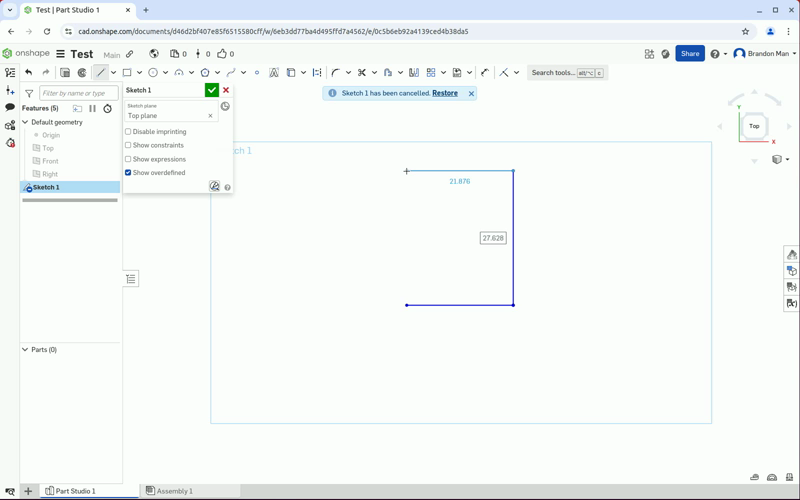
key_down(shift)
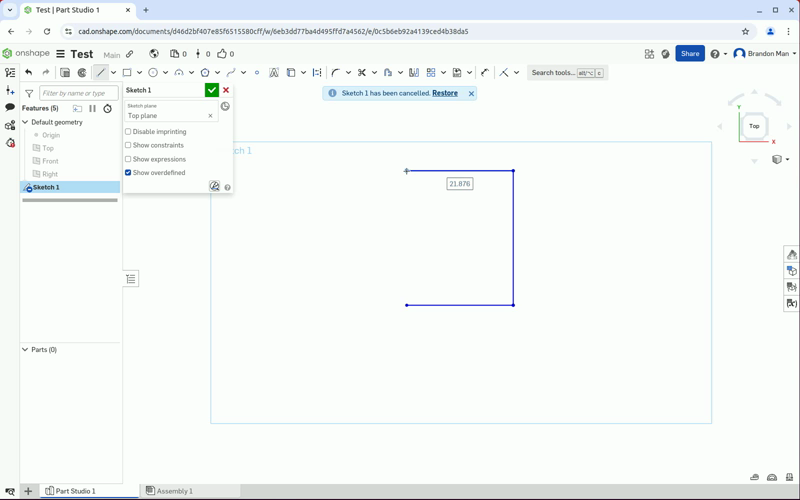
mouse_move(406, 305)
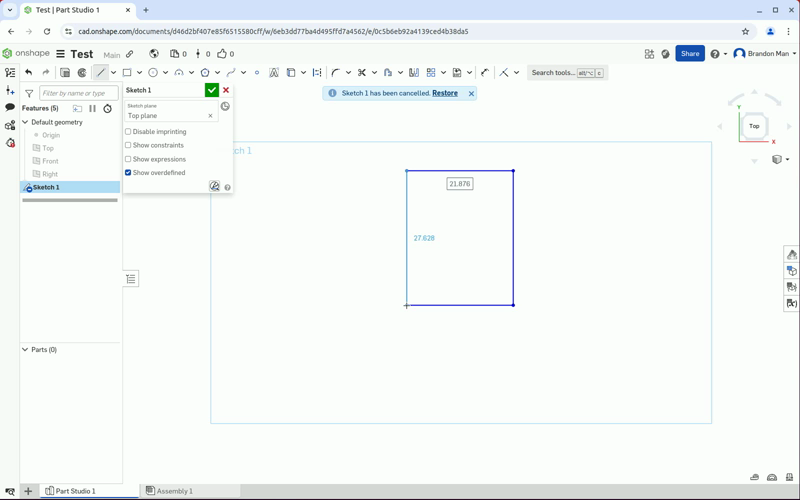
key_up(shift)
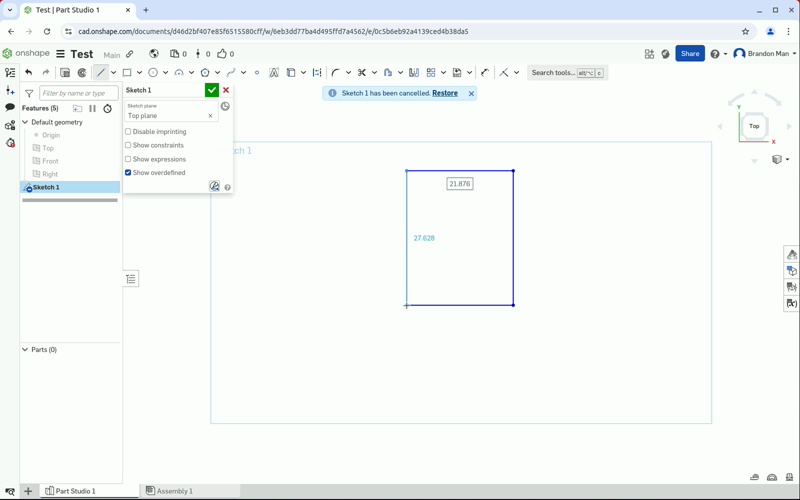
click(406, 305)
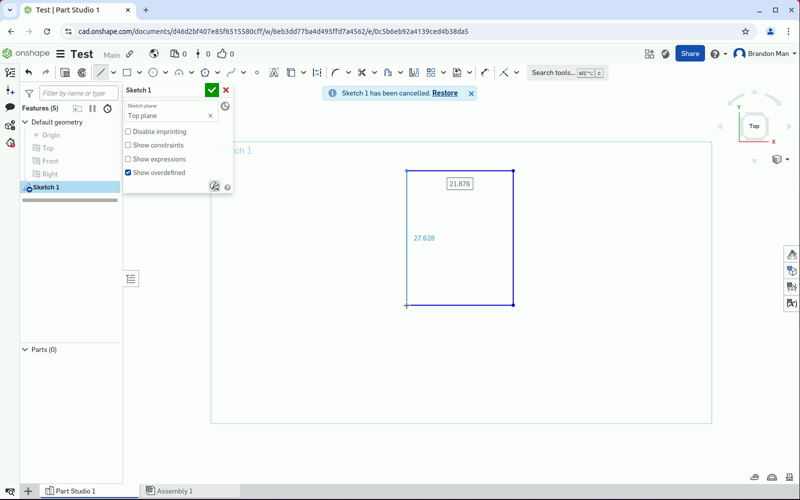
key(esc)
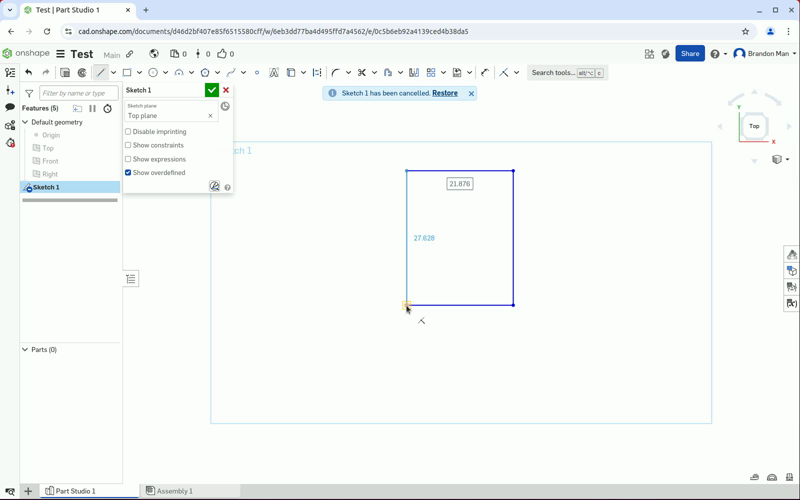
mouse_move(425, 267)
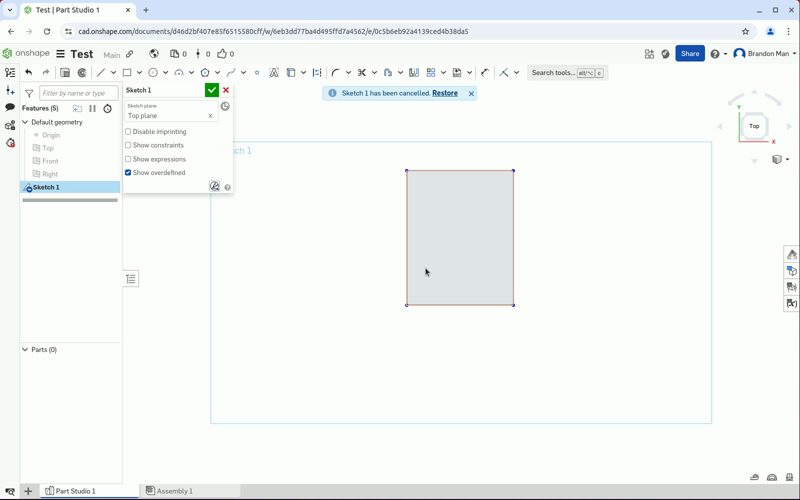
click(425, 267)
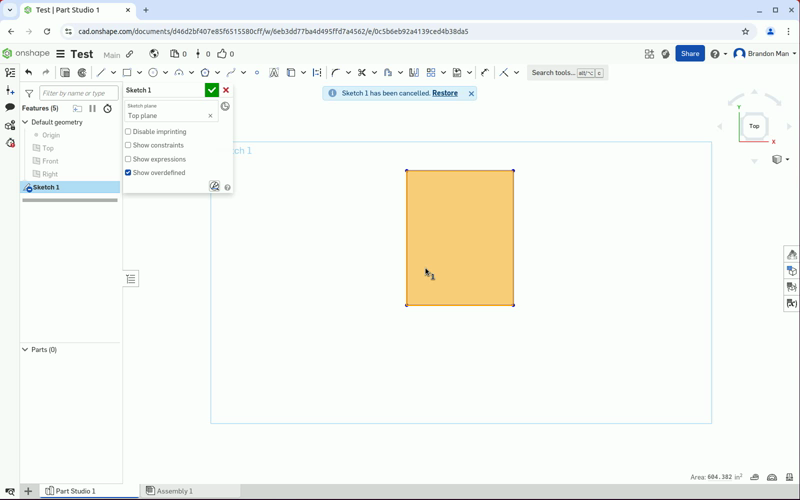
mouse_move(73, 352)
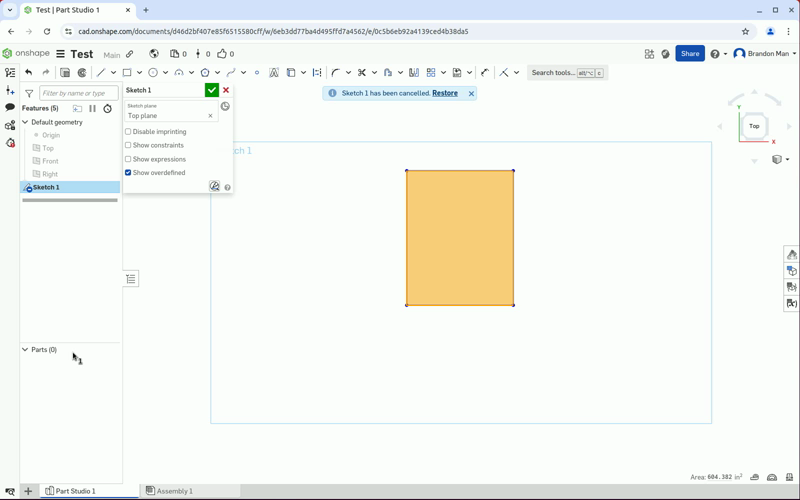
key(shift+y)
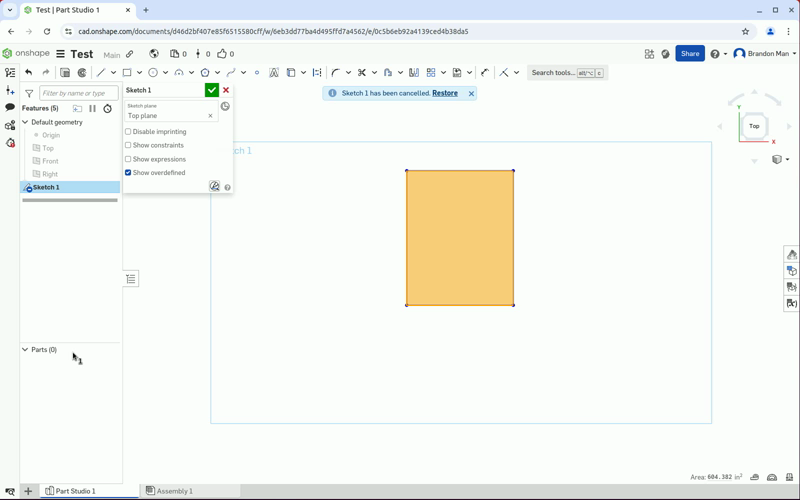
key(shift+e)
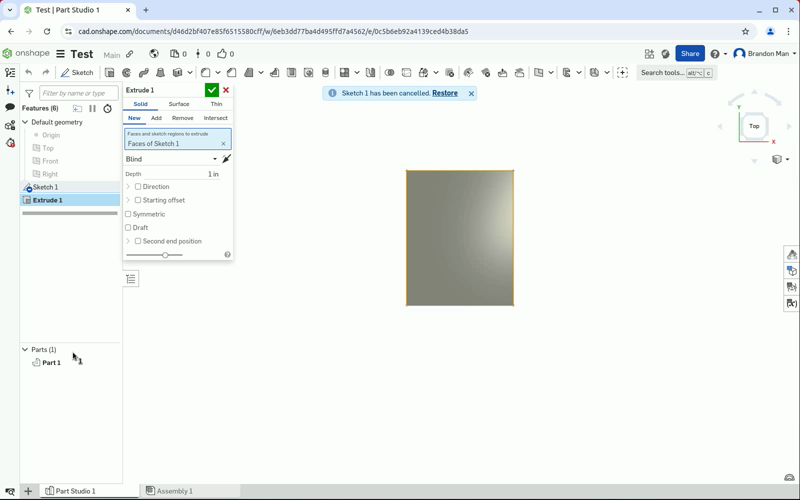
mouse_move(143, 106)
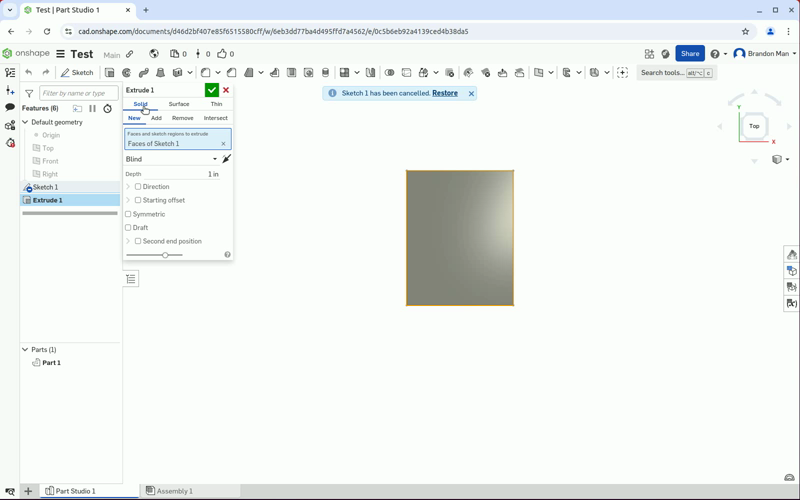
click(143, 106)
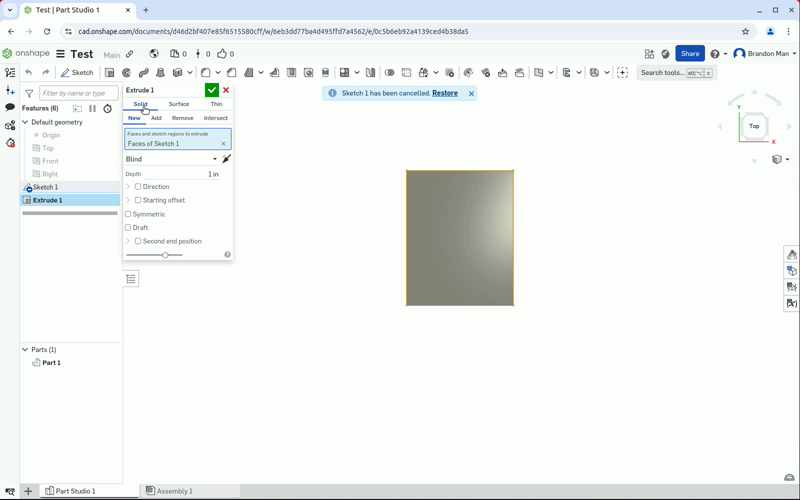
mouse_move(137, 120)
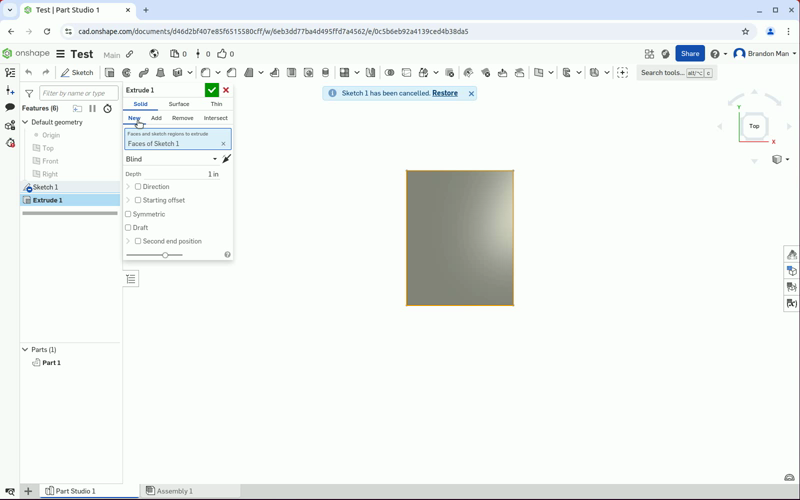
click(137, 120)
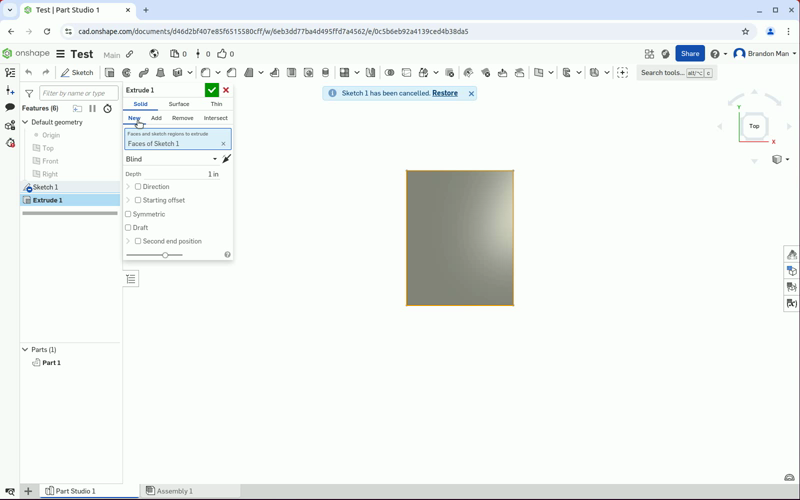
key(tab, 4)
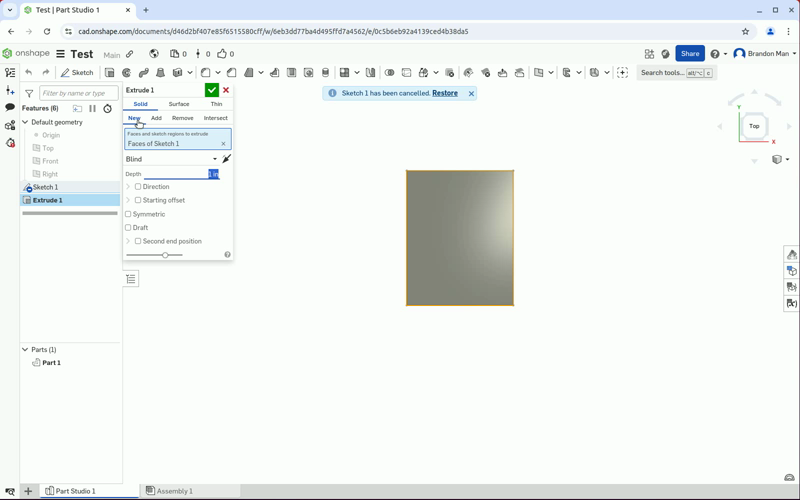
text(2.166)
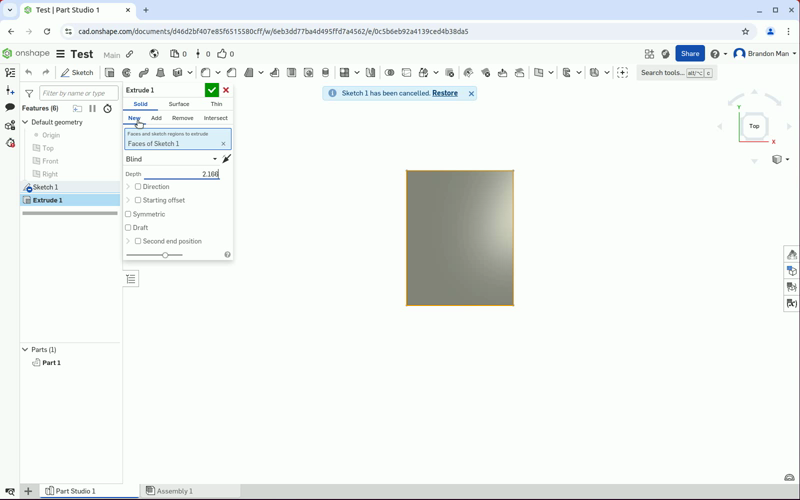
key(enter)
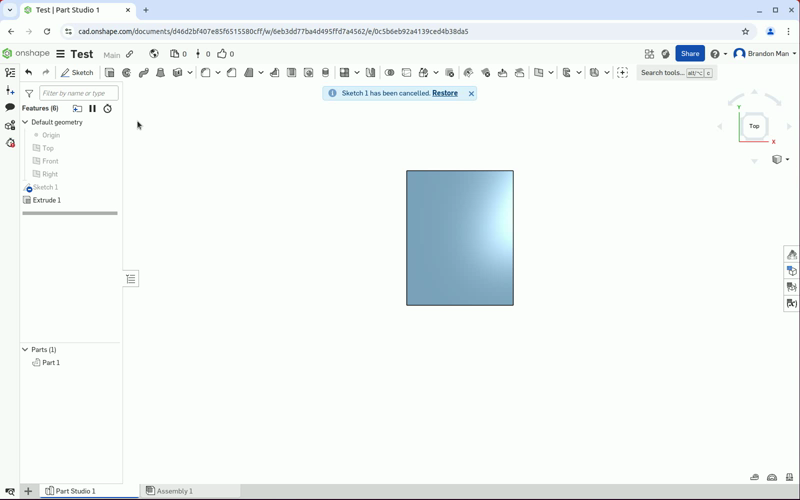
key(shift+h)
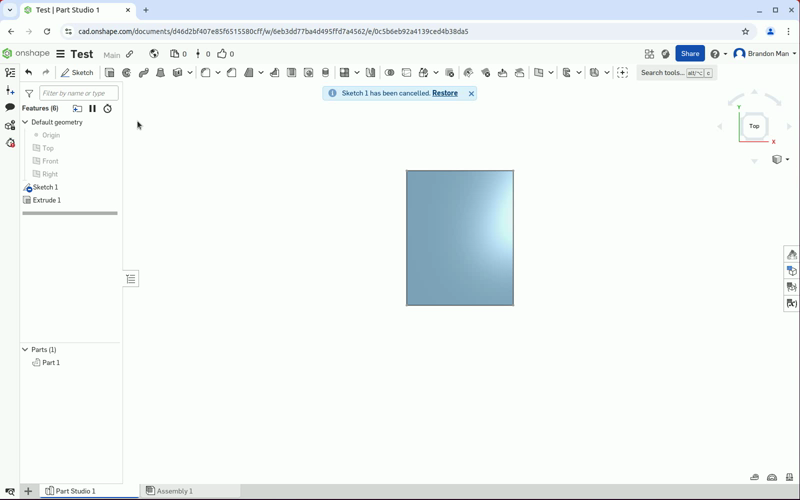
key(shift+h)
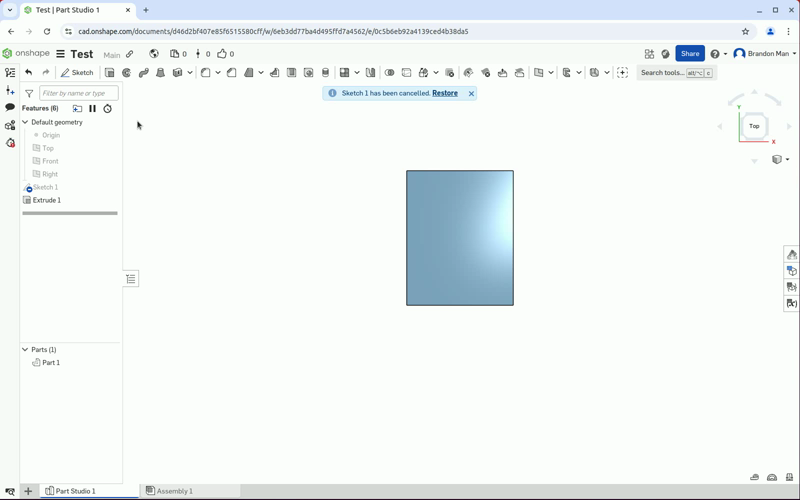
mouse_move(73, 189)
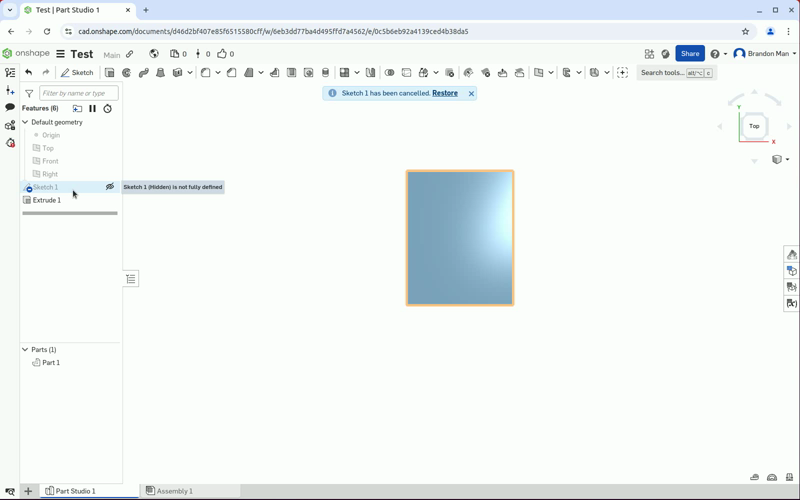
click(73, 189)
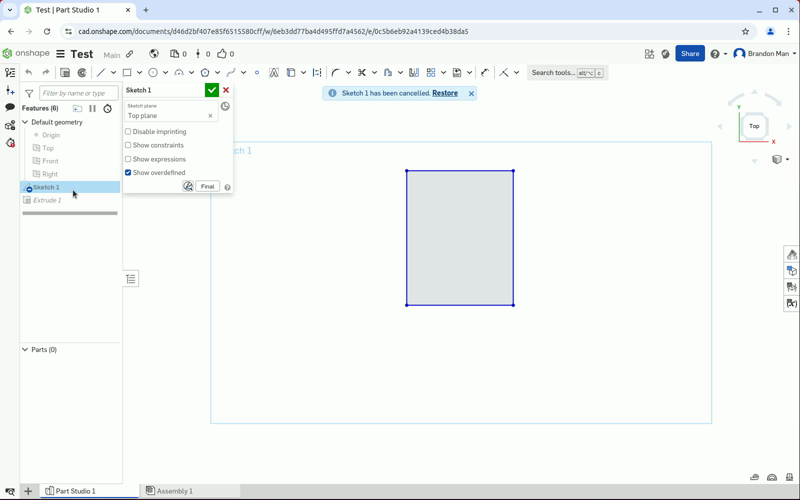
mouse_move(229, 92)
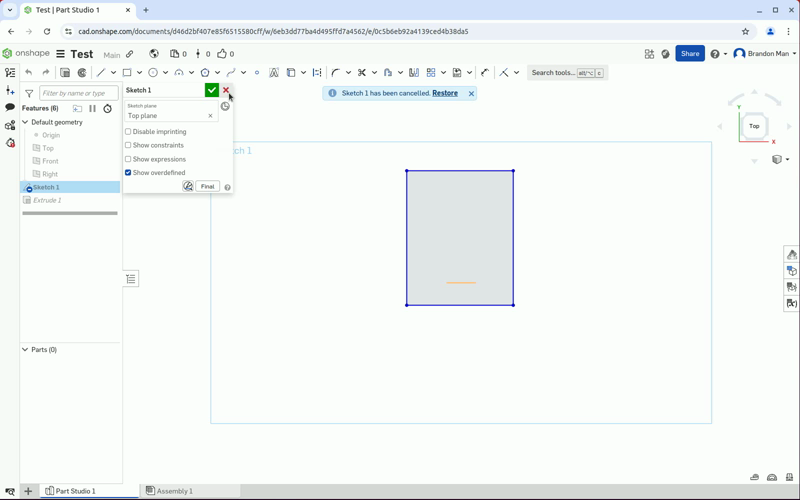
click(229, 92)
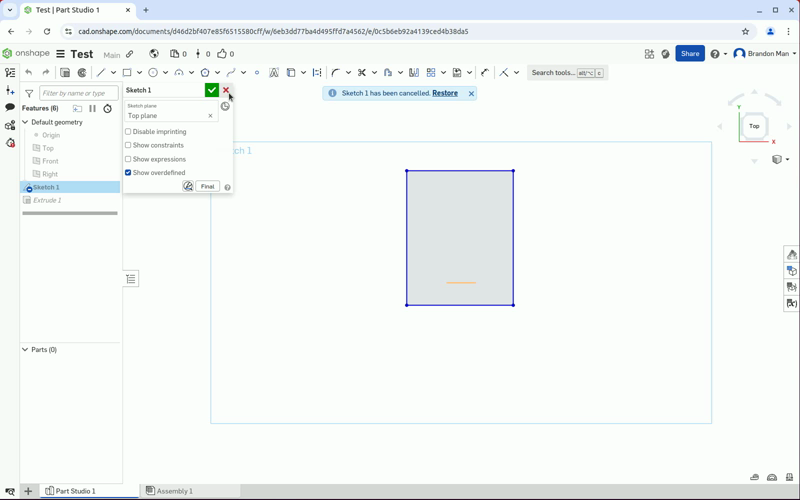
key(shift+s)
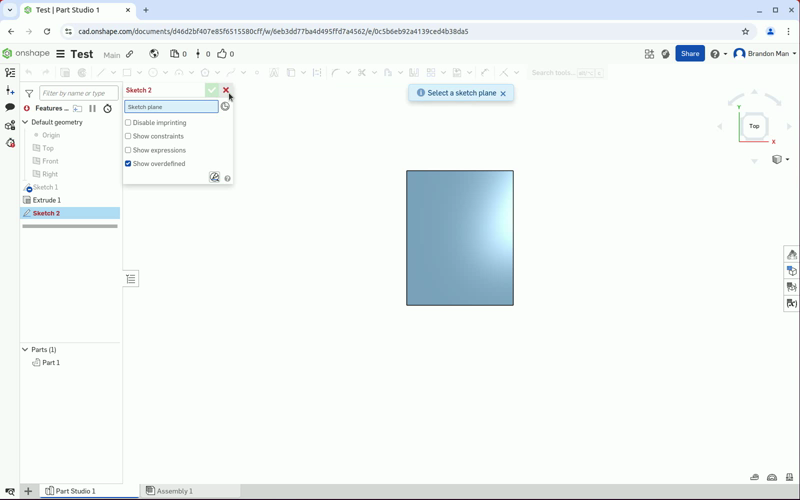
mouse_move(73, 150)
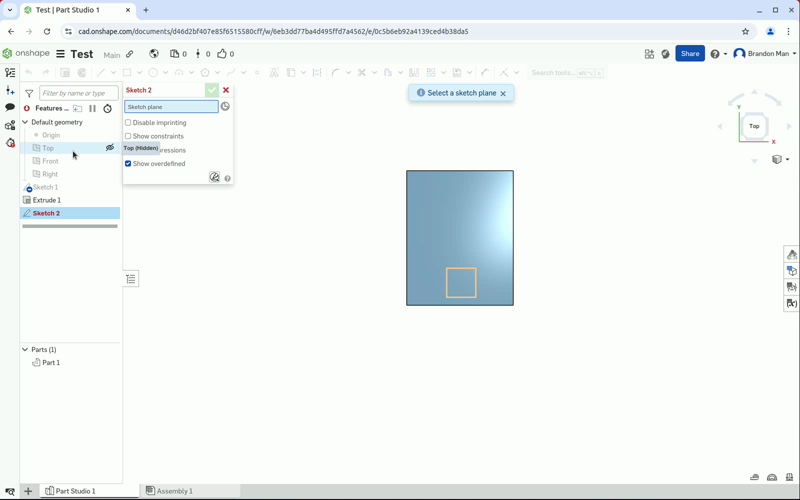
click(73, 150)
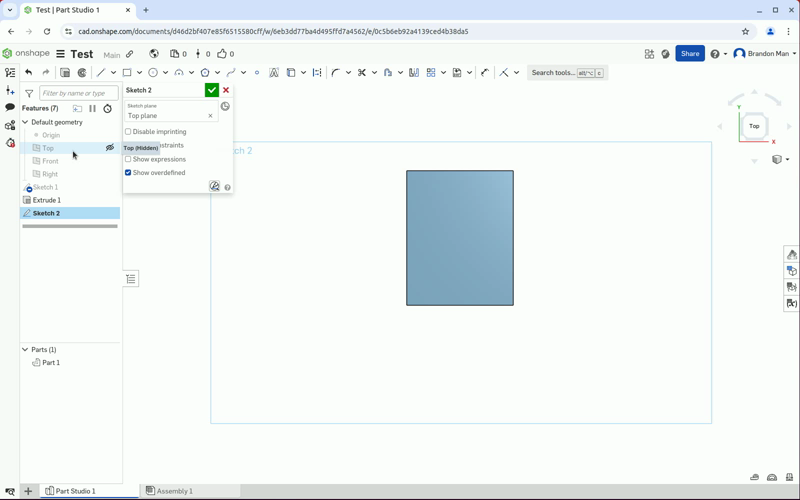
mouse_move(73, 352)
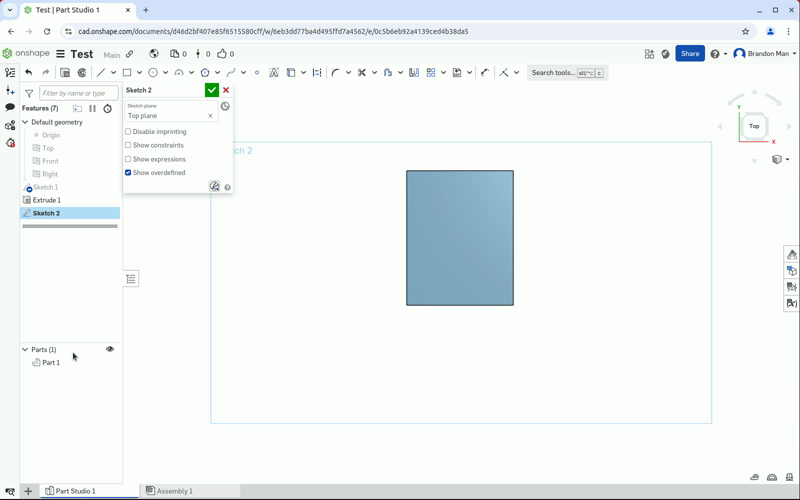
key(y)
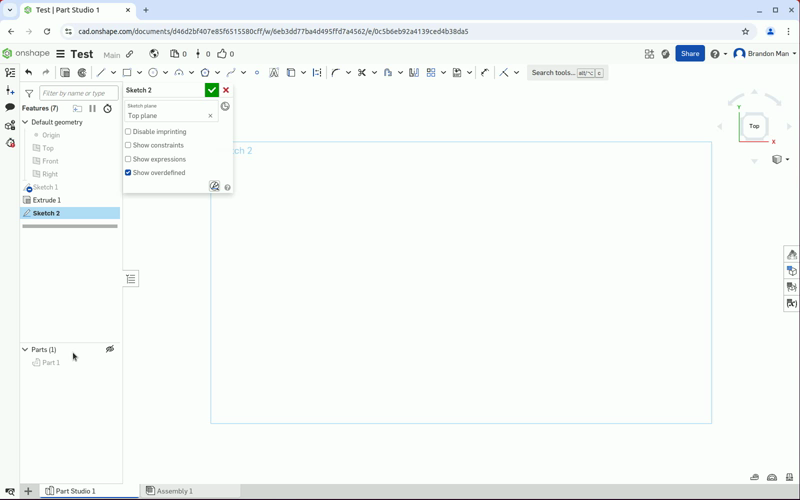
key(l)
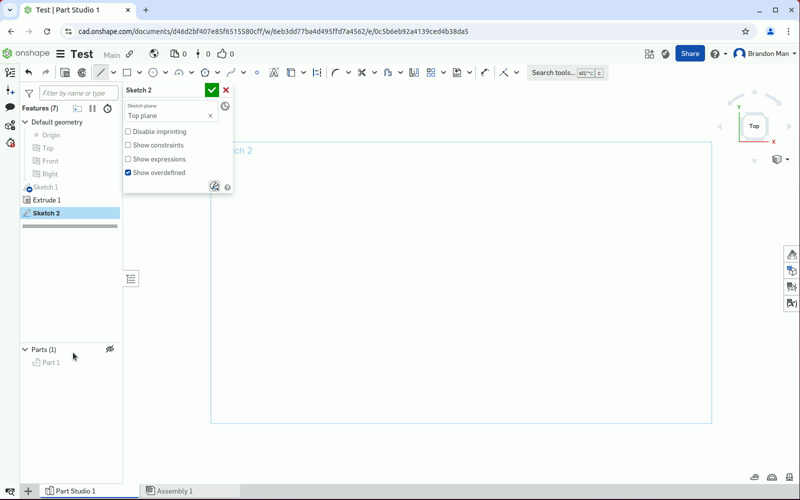
key_down(shift)
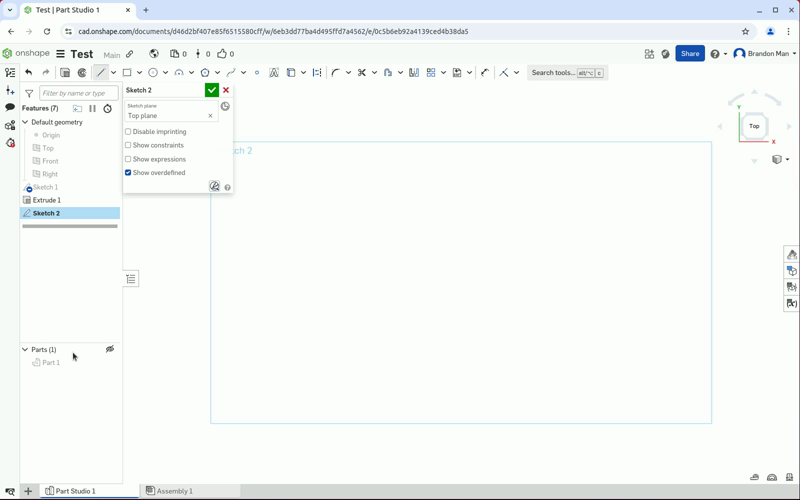
mouse_move(406, 395)
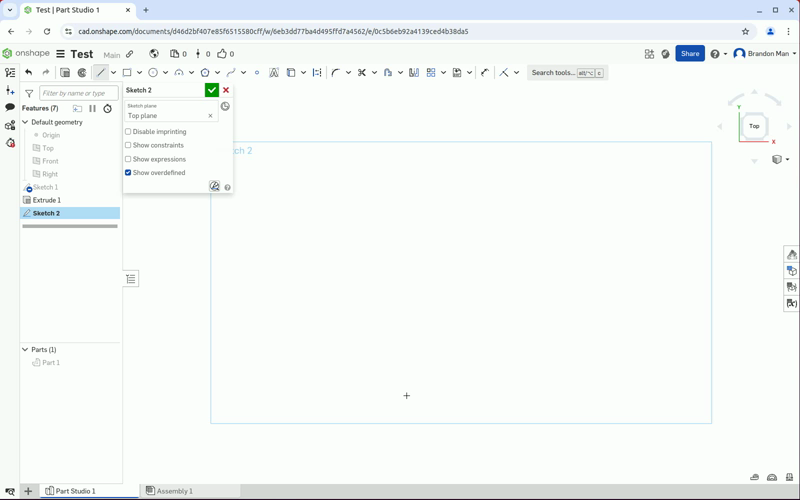
click(406, 395)
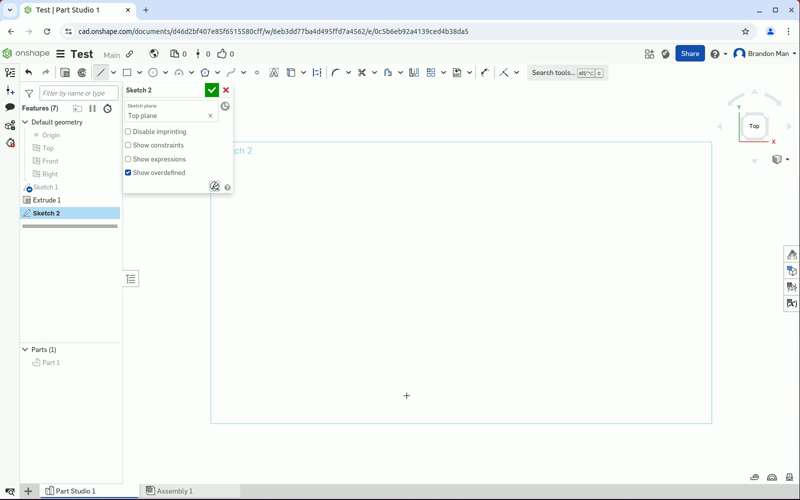
key_up(shift)
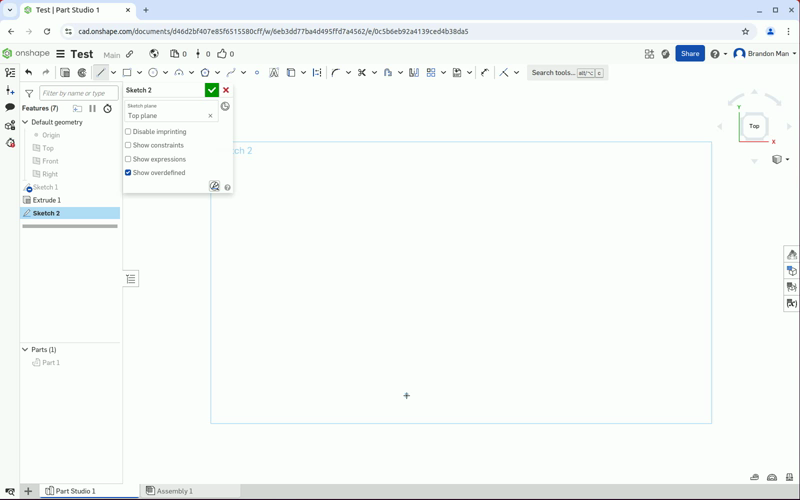
key_down(shift)
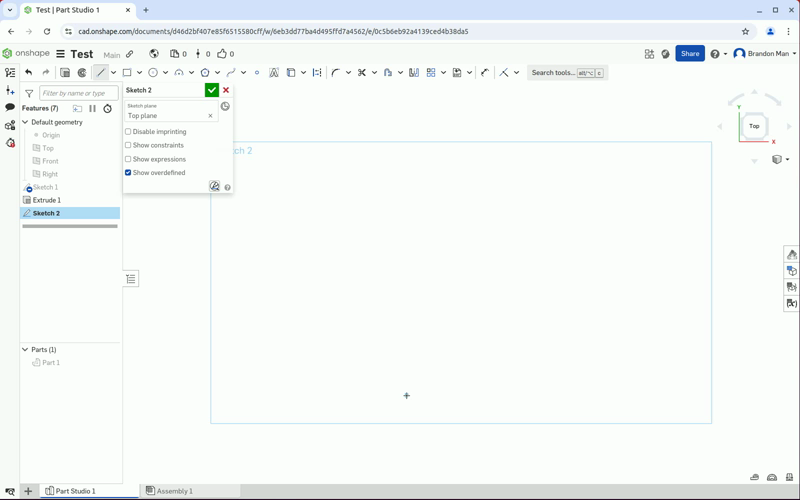
mouse_move(513, 395)
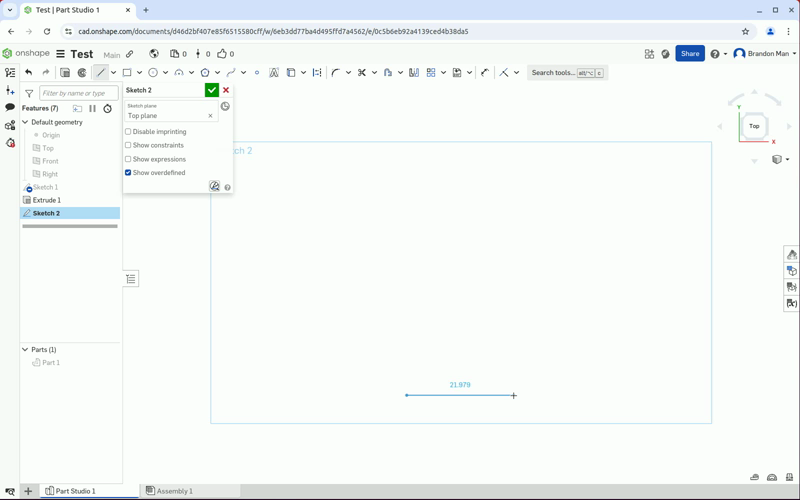
click(513, 395)
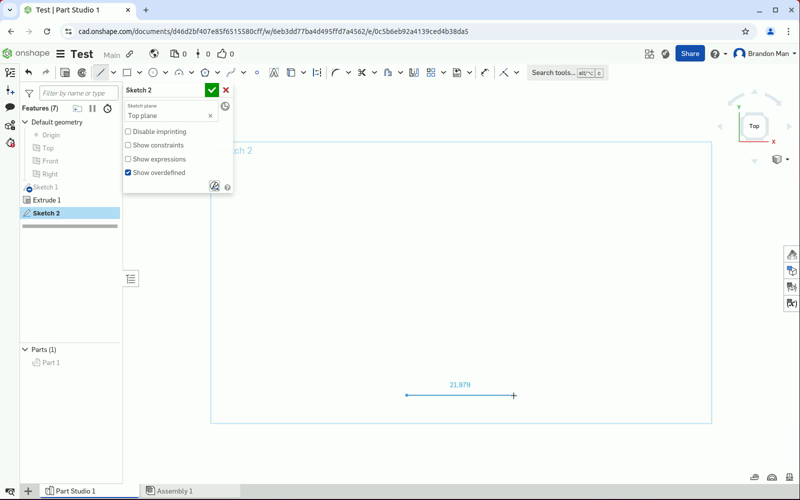
key_up(shift)
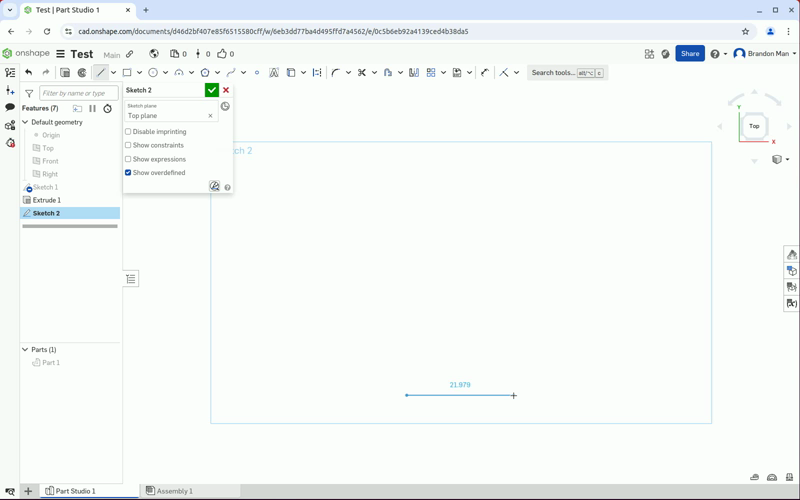
key_down(shift)
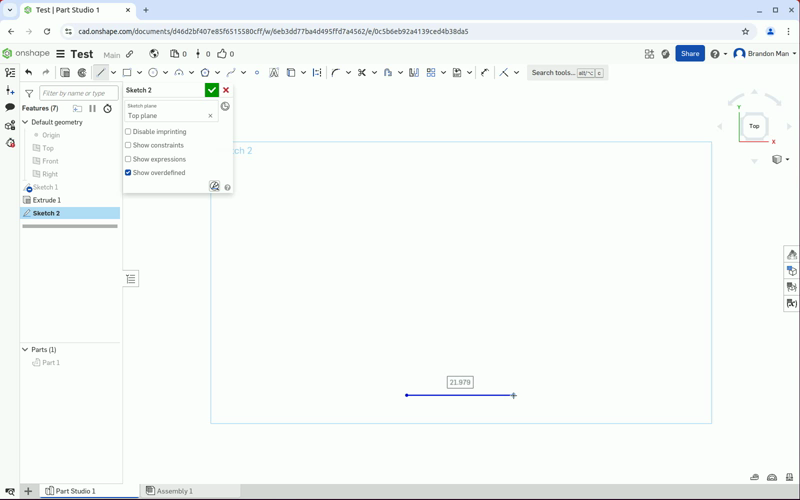
mouse_move(513, 305)
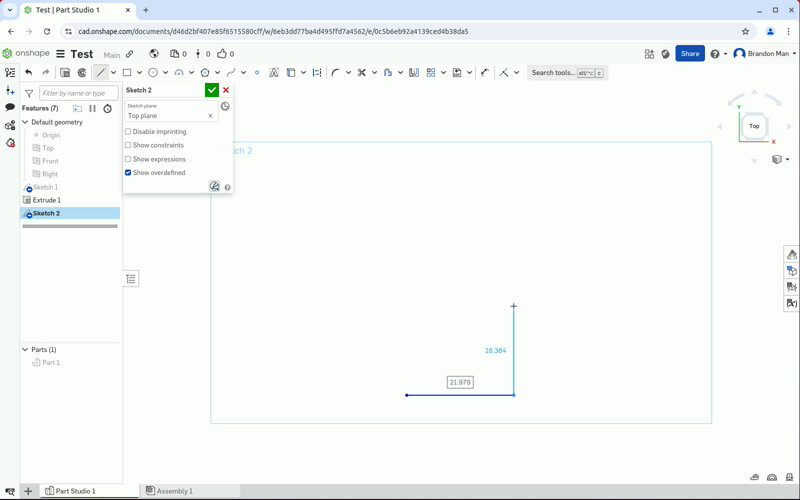
click(513, 305)
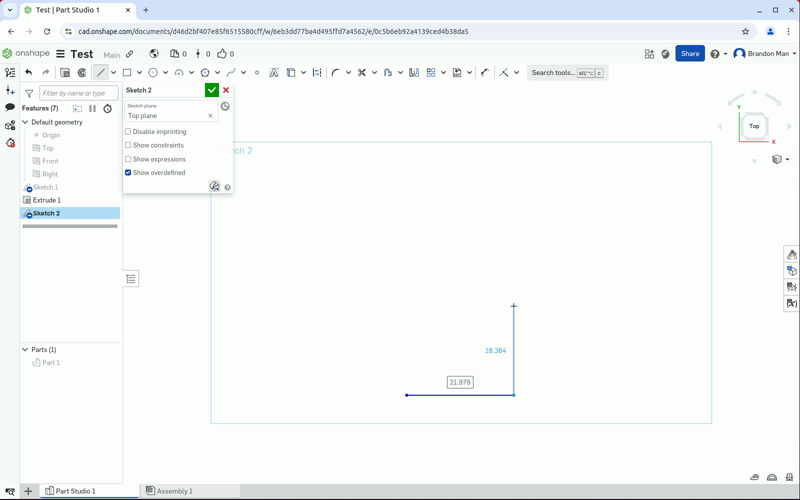
key_up(shift)
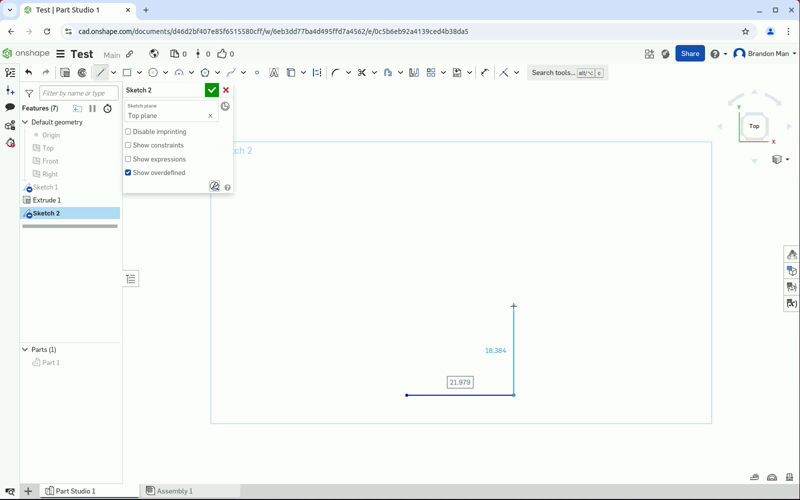
key_down(shift)
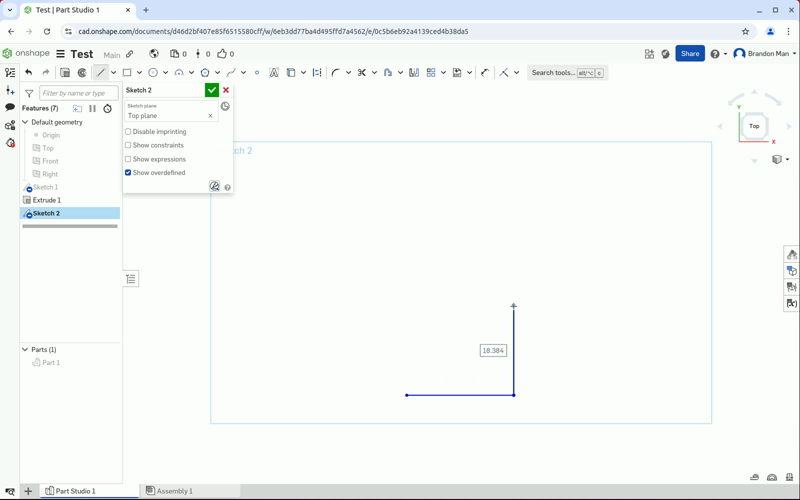
mouse_move(406, 305)
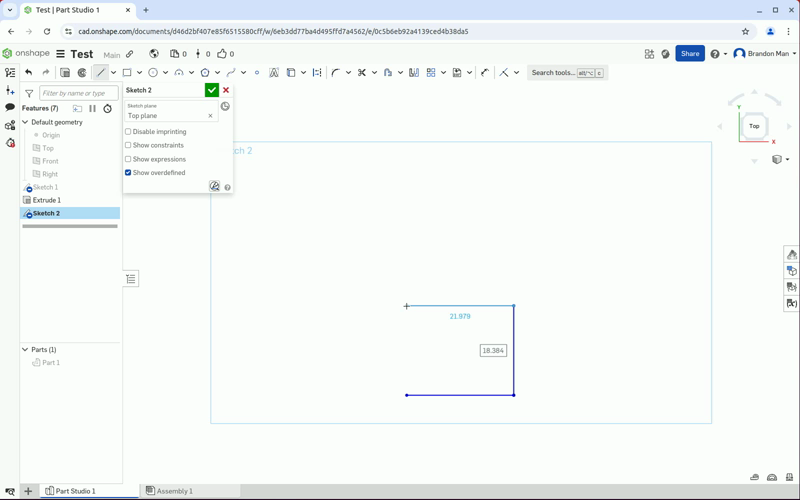
click(406, 305)
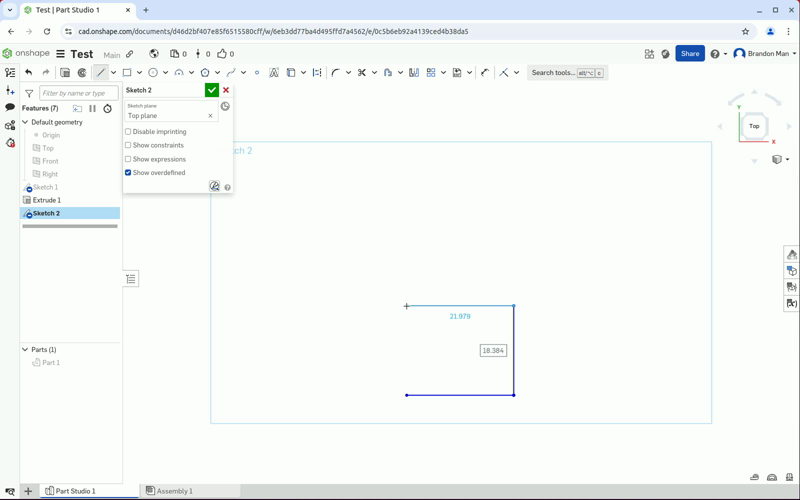
key_up(shift)
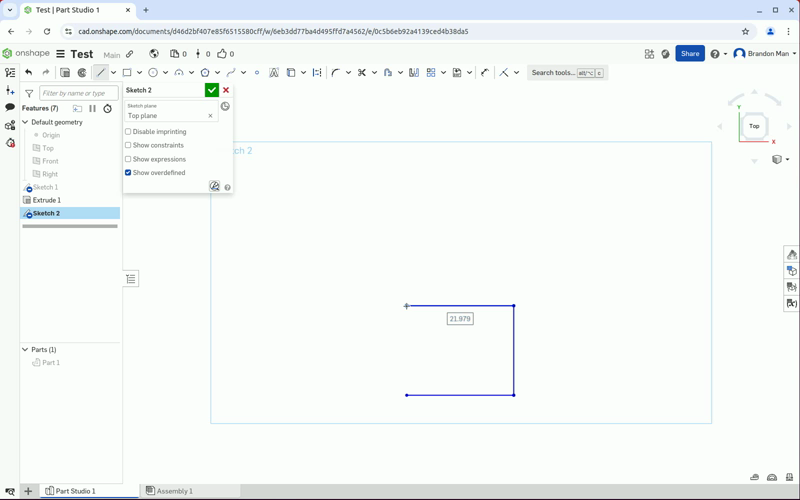
key_down(shift)
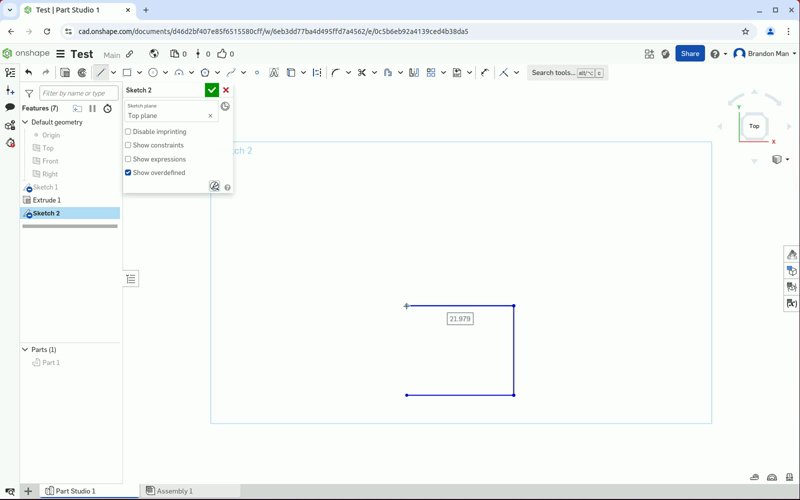
mouse_move(406, 395)
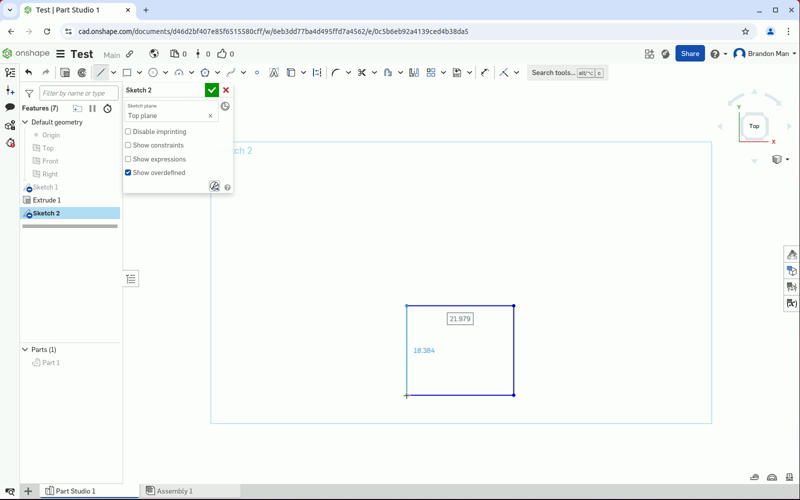
key_up(shift)
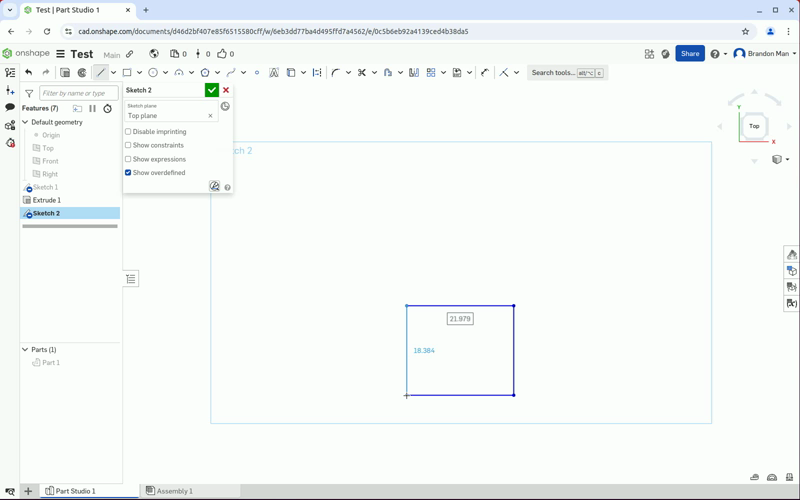
click(406, 395)
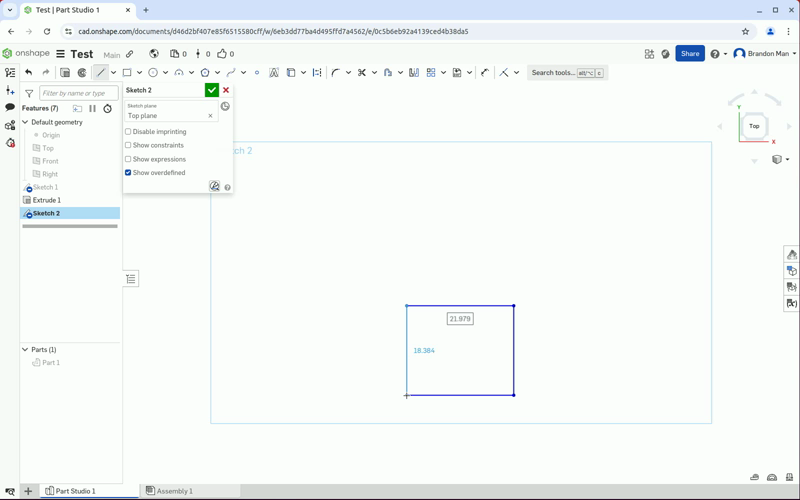
key(esc)
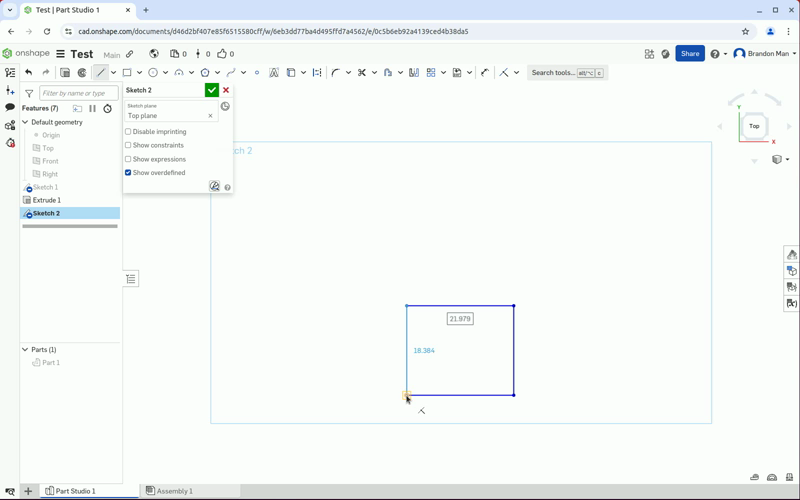
mouse_move(470, 348)
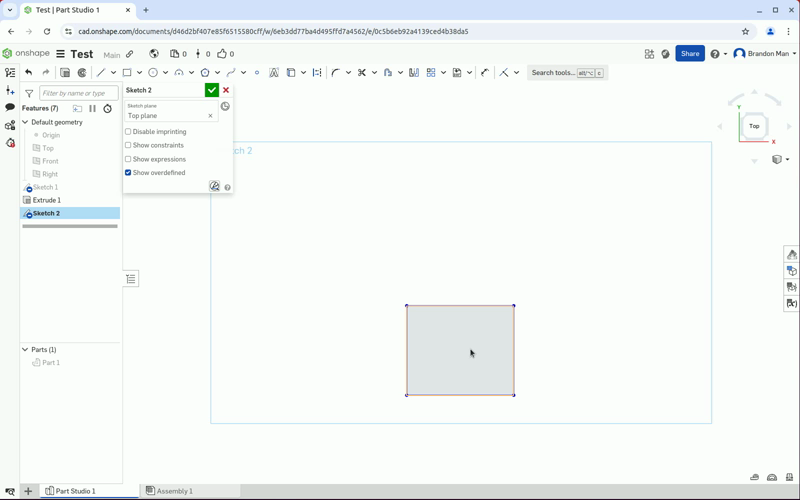
click(470, 348)
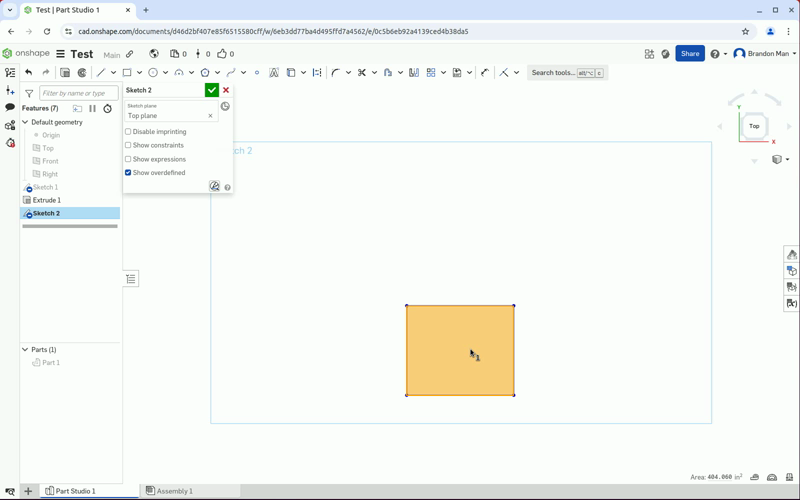
mouse_move(73, 352)
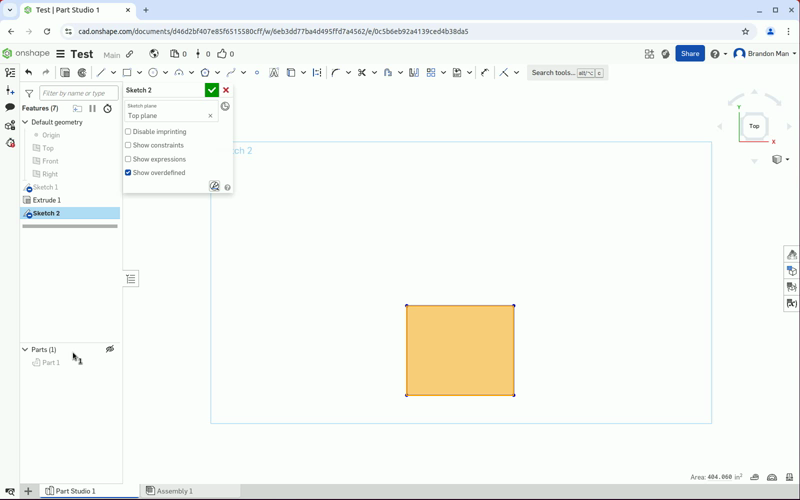
key(shift+y)
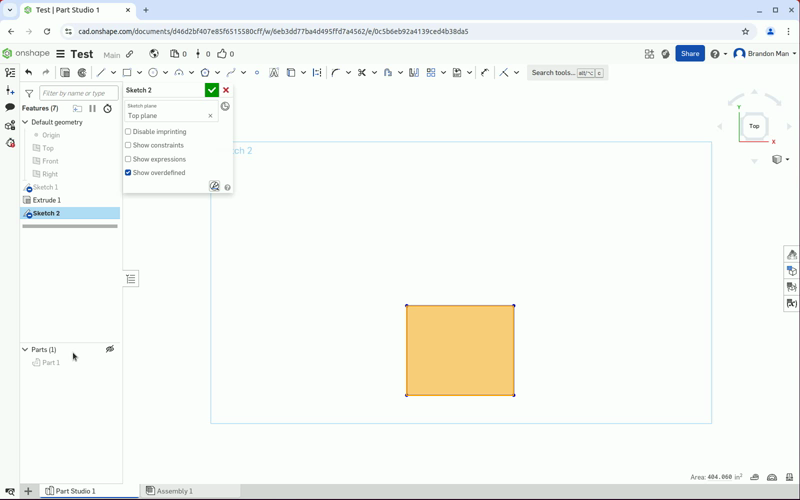
key(shift+e)
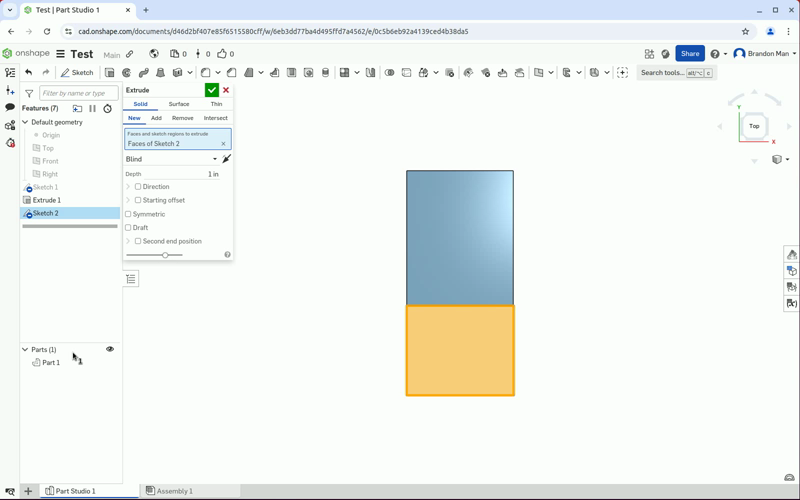
mouse_move(143, 106)
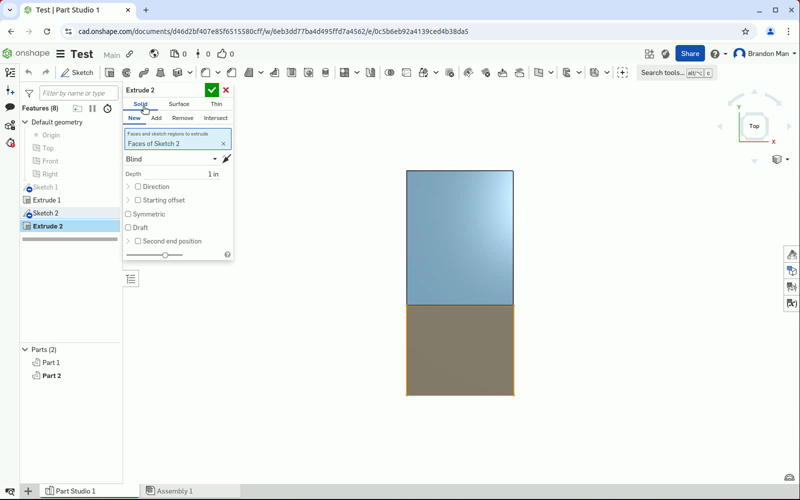
click(143, 106)
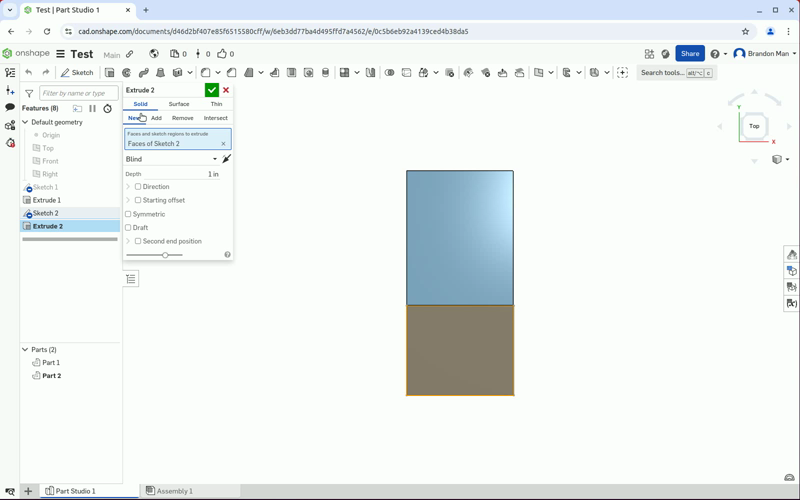
mouse_move(137, 120)
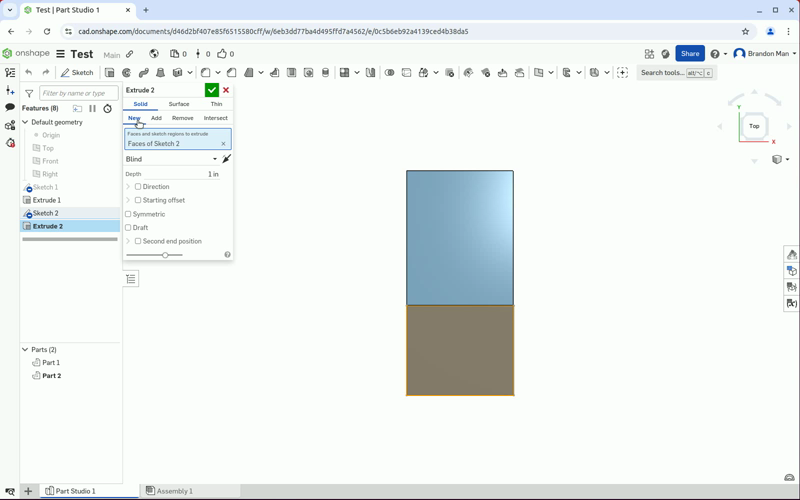
click(137, 120)
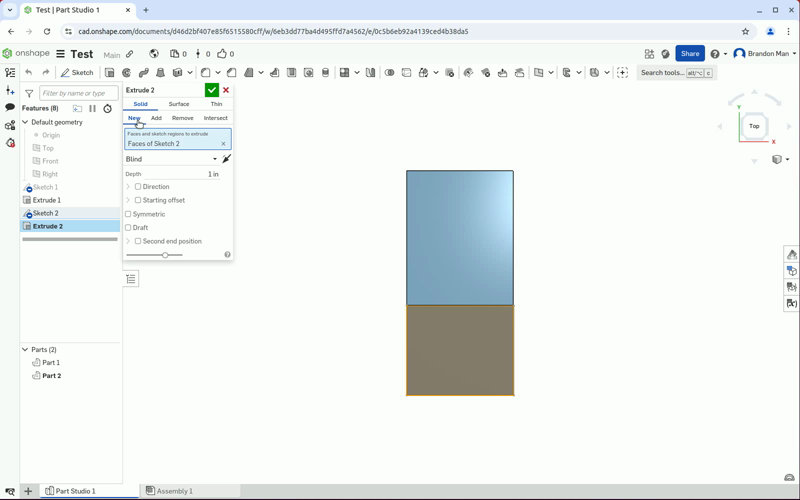
key(tab, 4)
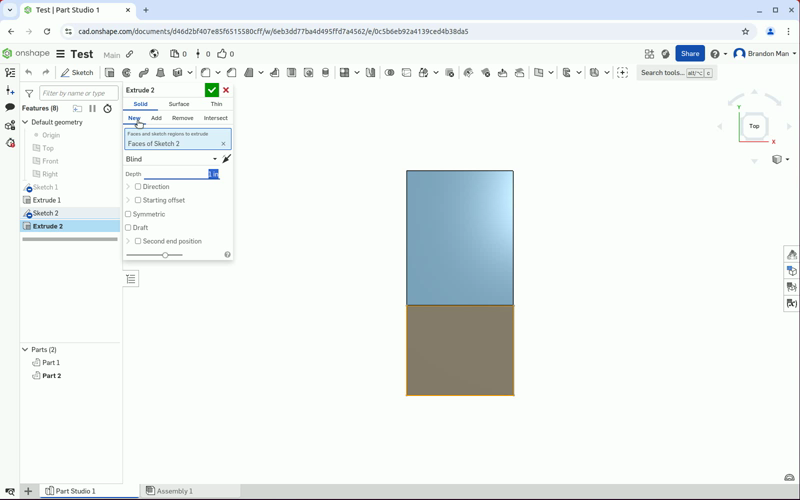
text(4.574)
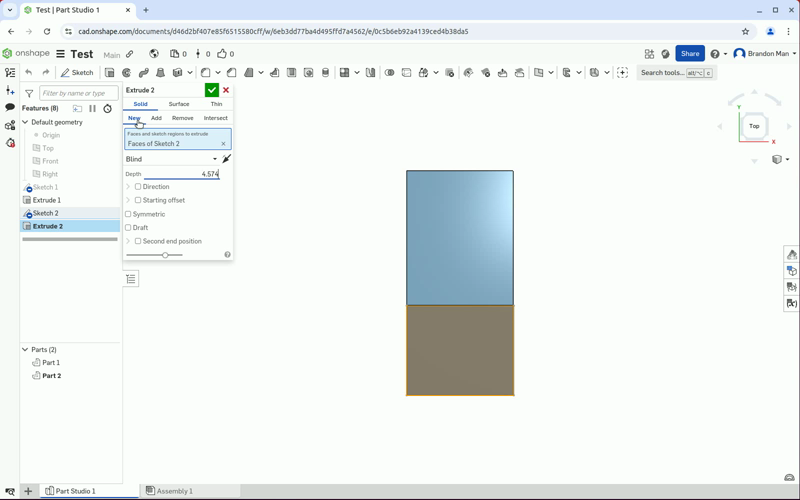
key(enter)
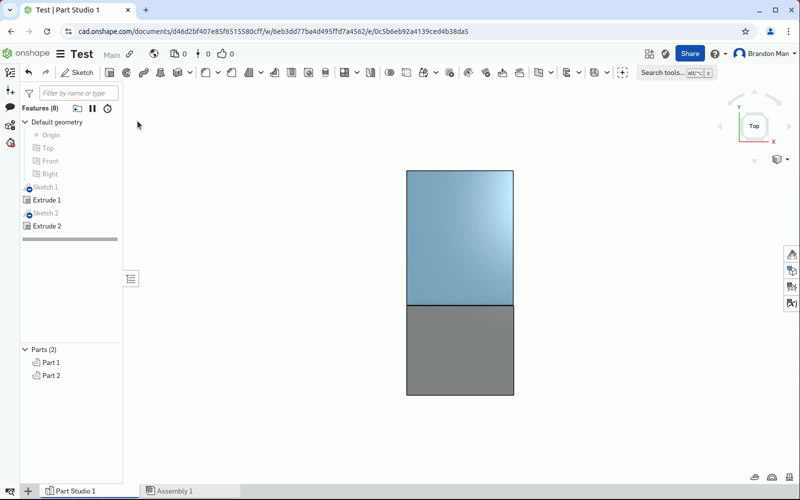
key(shift+h)
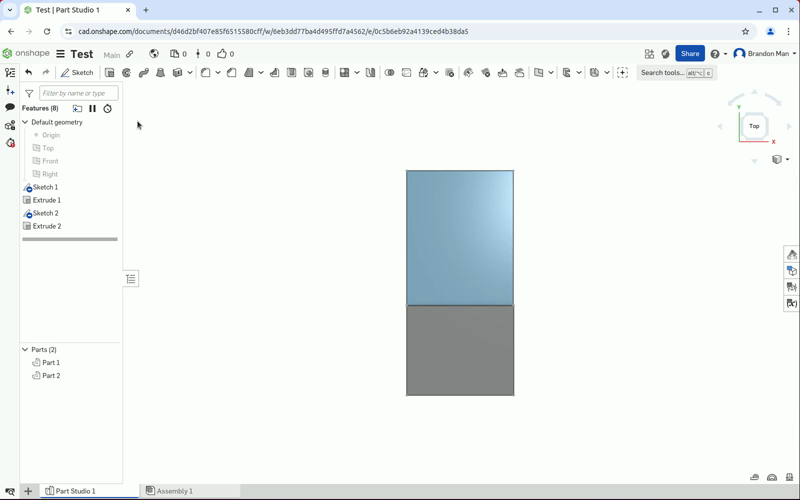
key(shift+h)
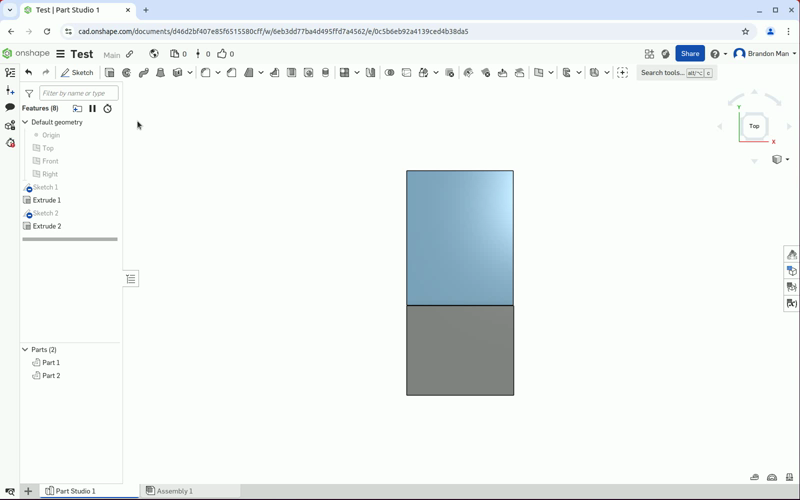
mouse_move(73, 189)
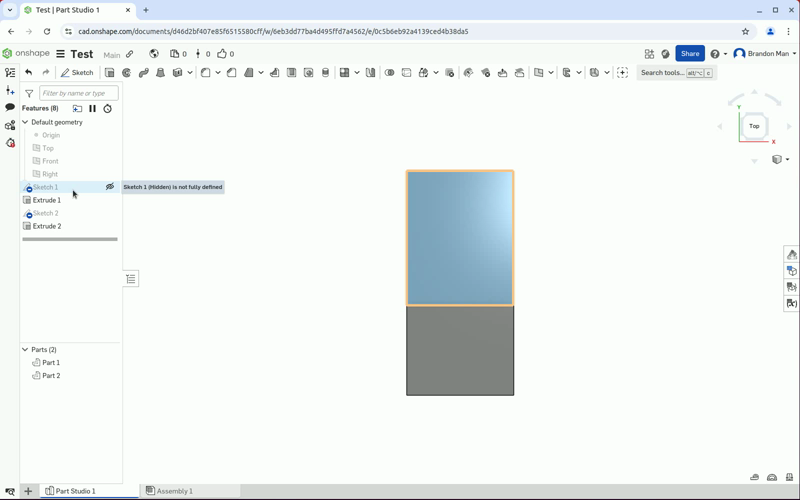
click(73, 189)
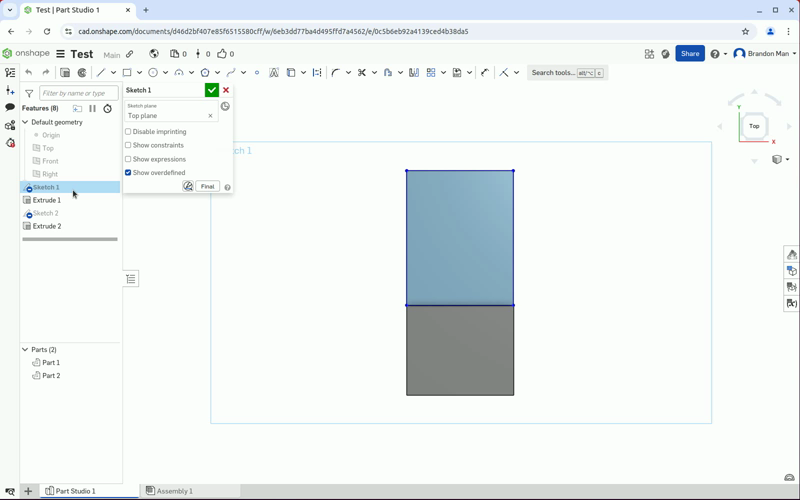
mouse_move(229, 92)
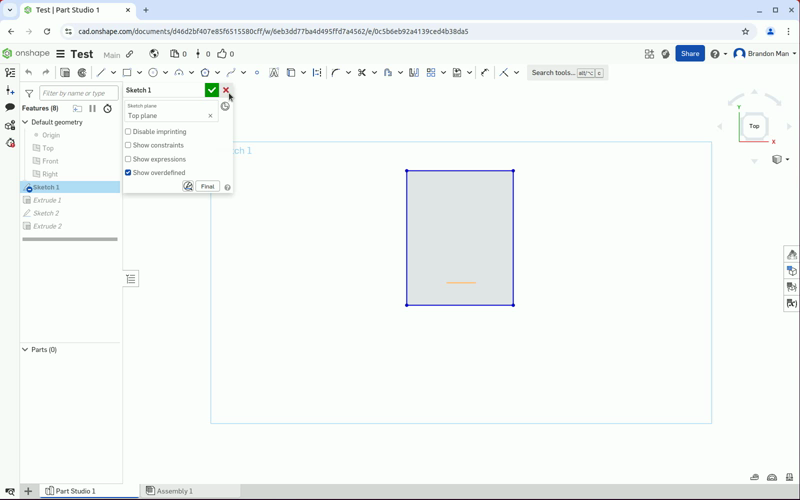
click(229, 92)
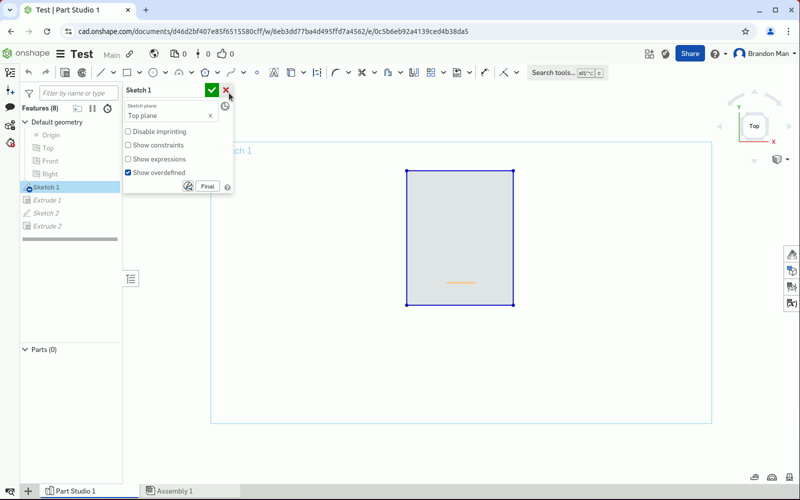
key(shift+s)
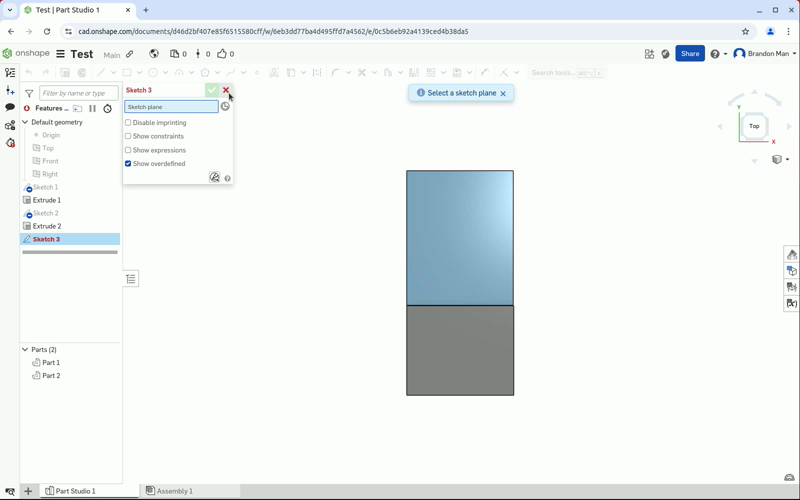
mouse_move(73, 150)
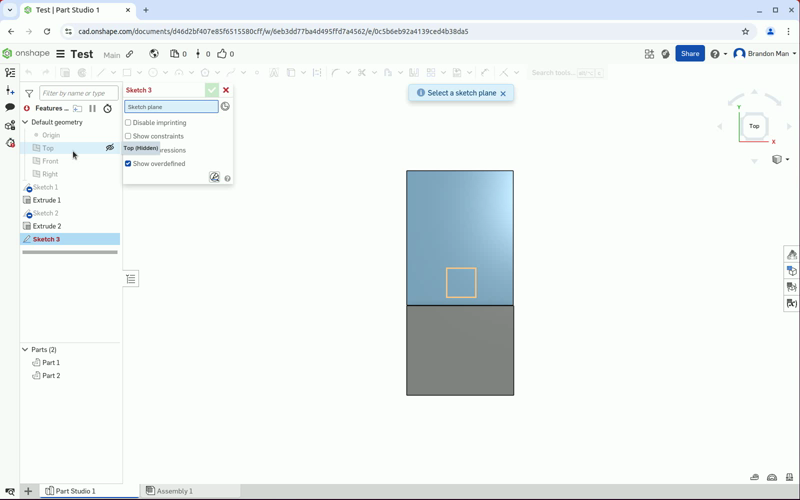
click(73, 150)
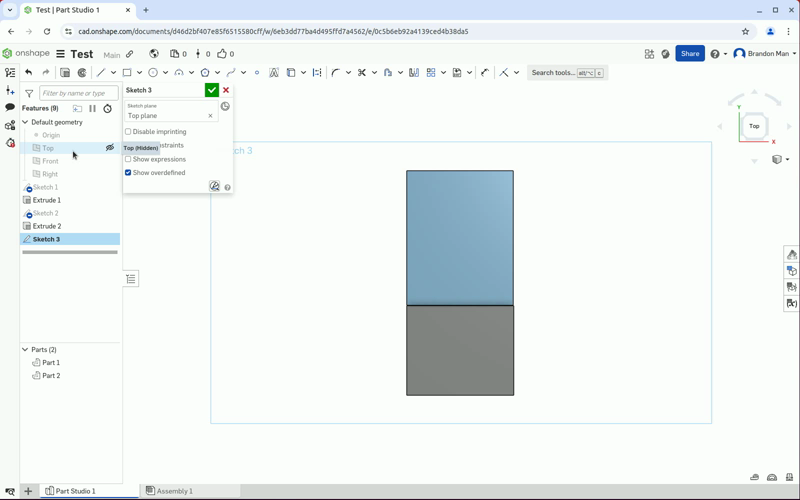
mouse_move(73, 352)
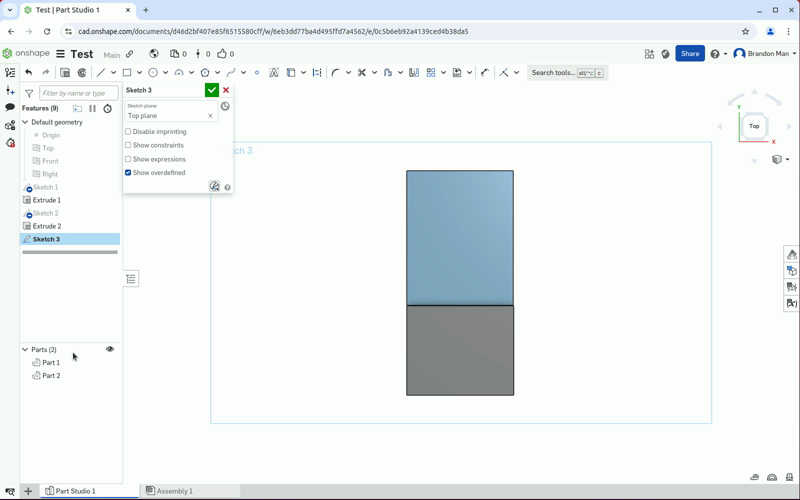
key(y)
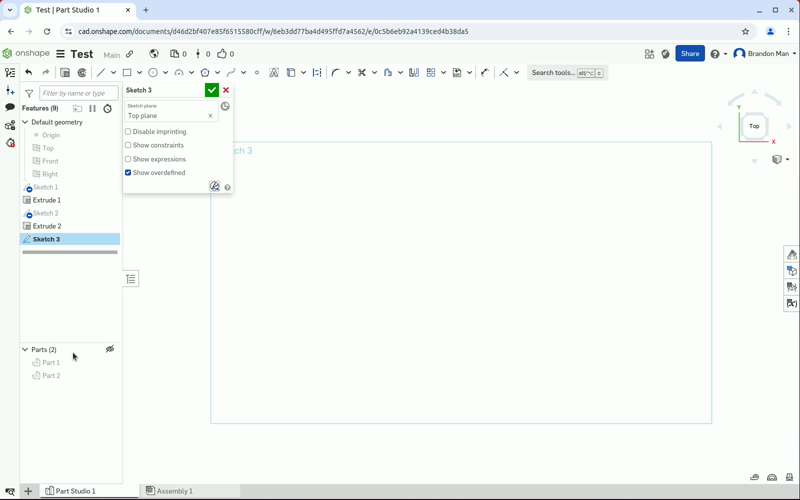
key(l)
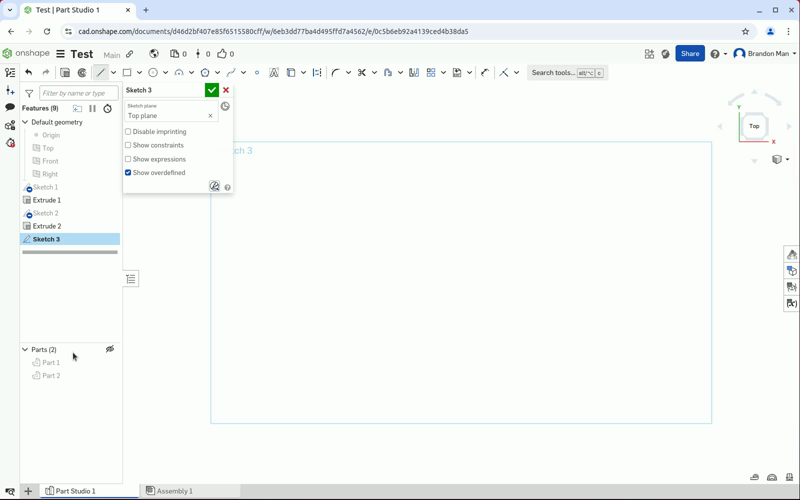
key_down(shift)
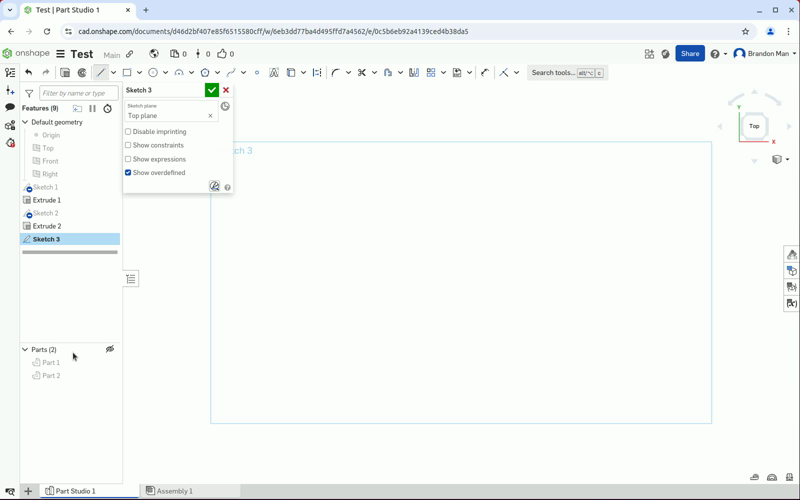
mouse_move(406, 395)
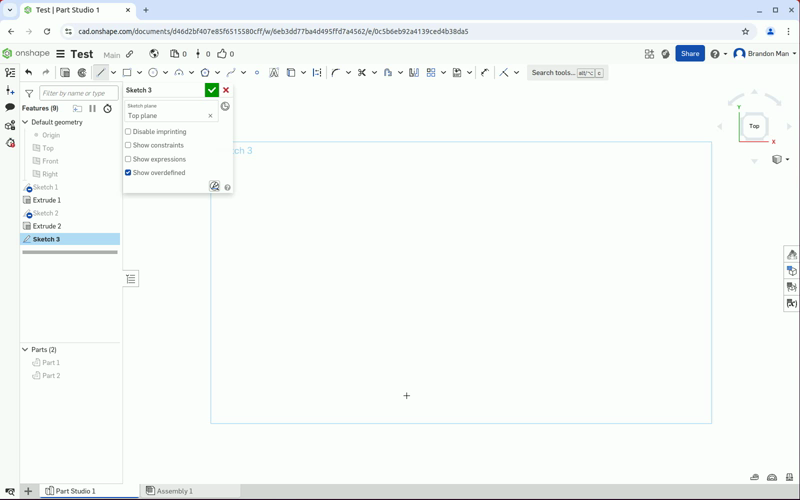
click(406, 395)
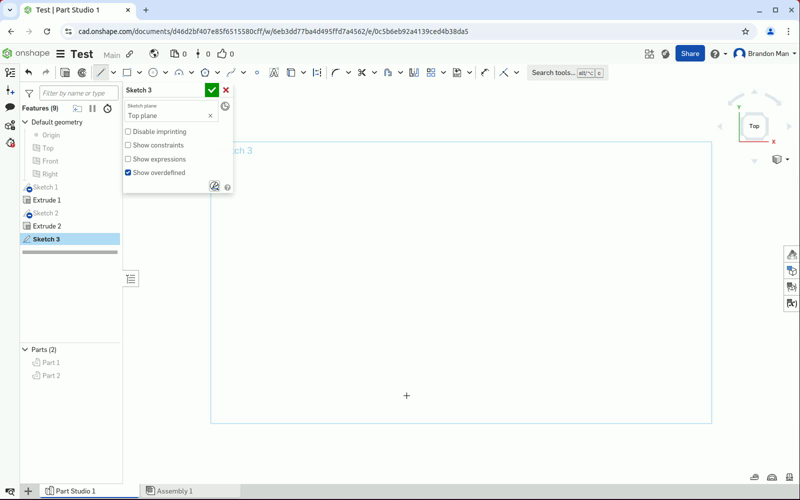
key_up(shift)
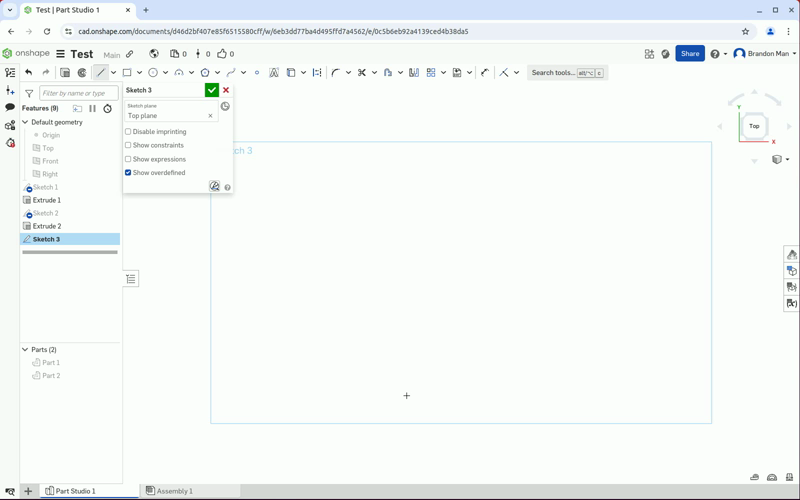
key_down(shift)
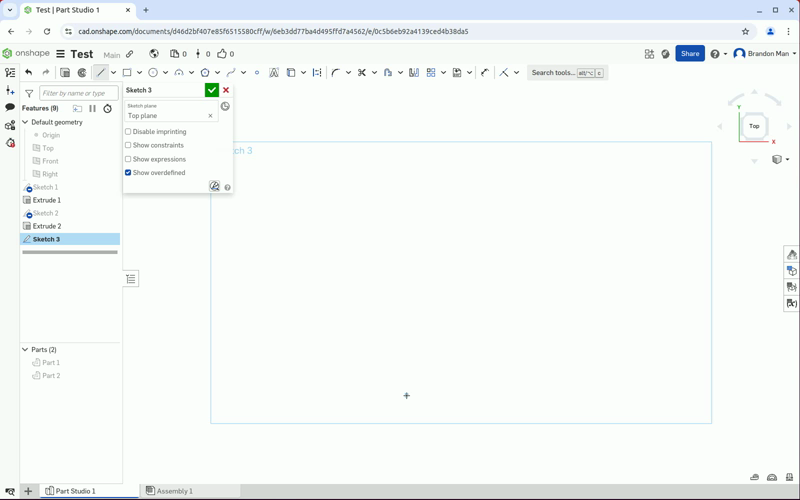
mouse_move(513, 395)
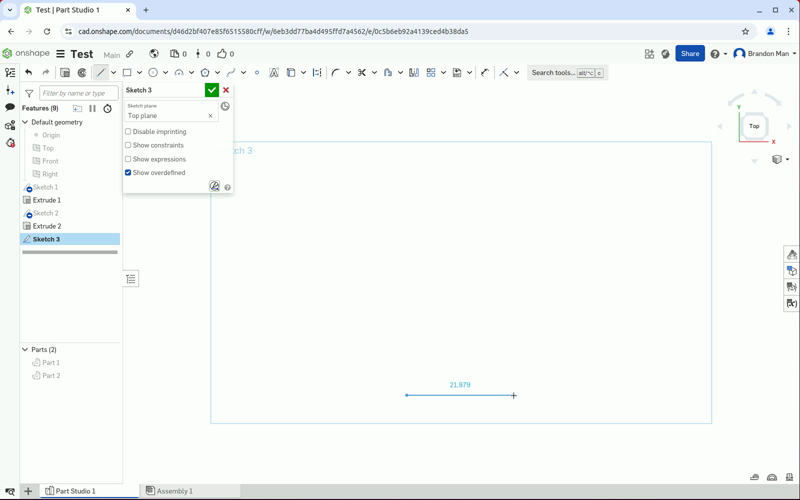
click(513, 395)
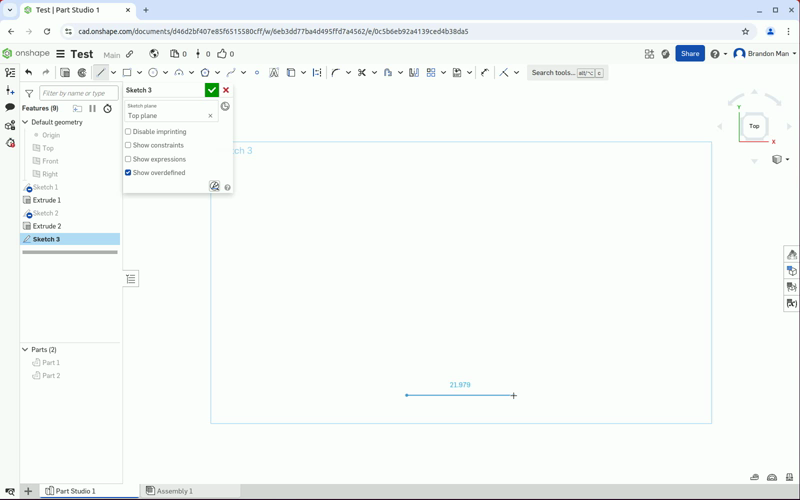
key_up(shift)
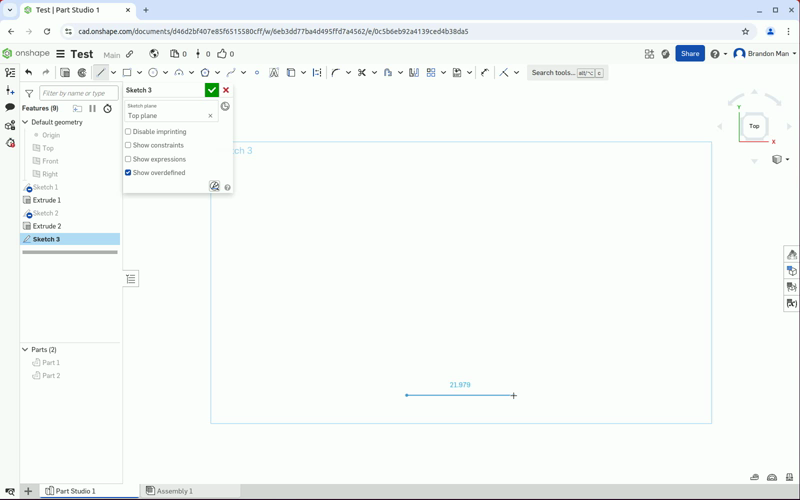
key_down(shift)
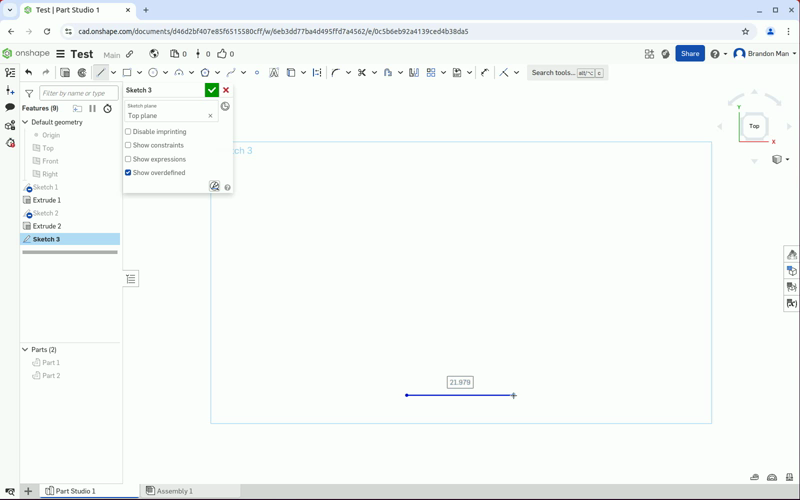
mouse_move(513, 305)
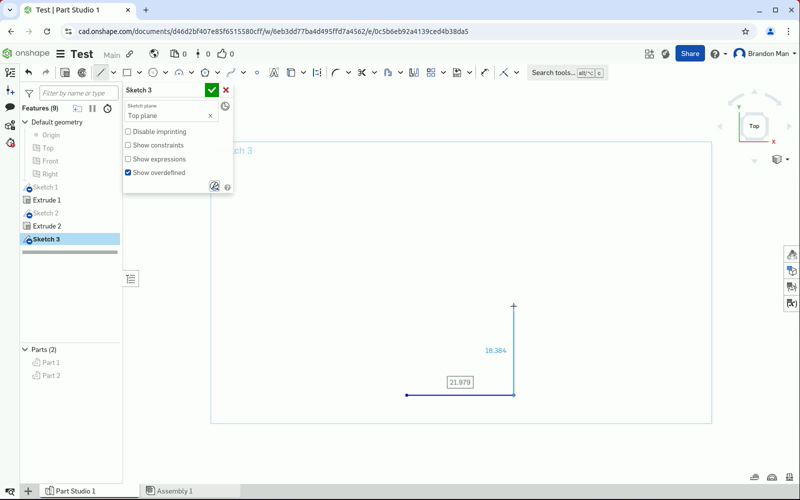
click(513, 305)
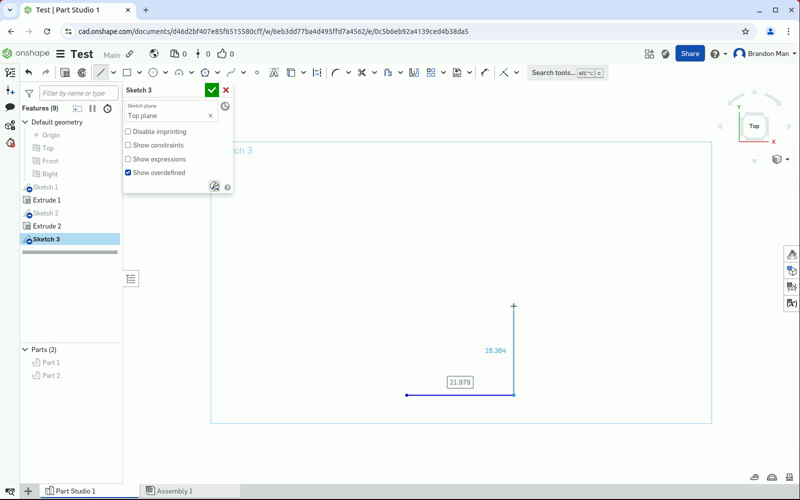
key_up(shift)
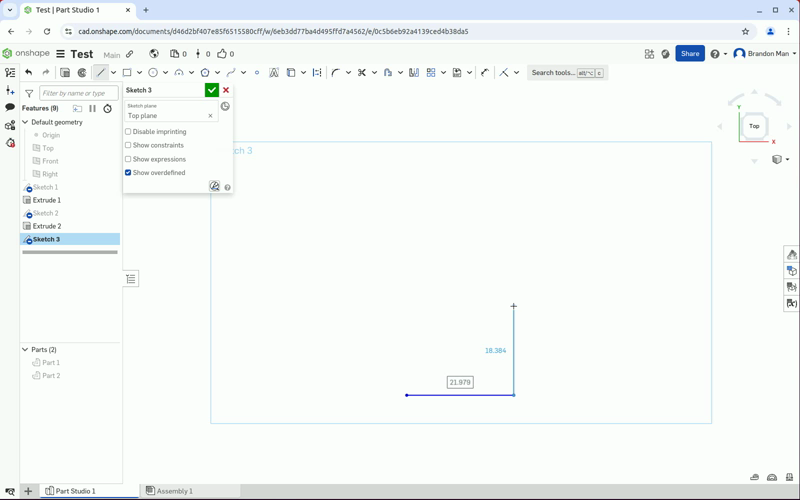
key_down(shift)
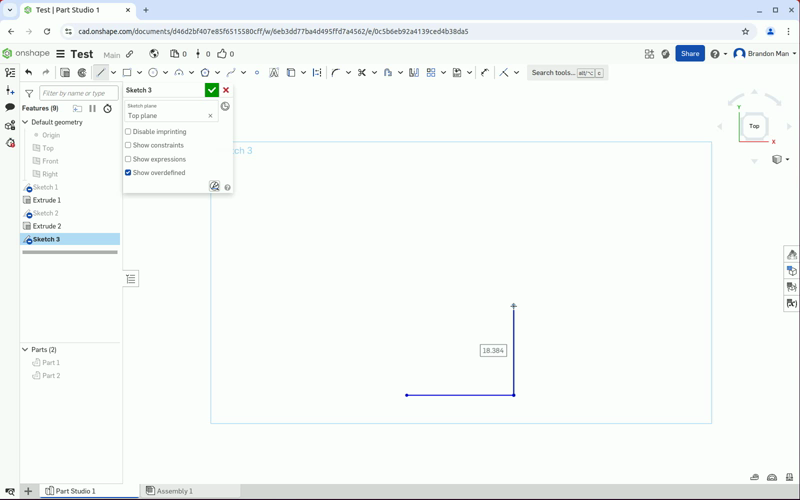
mouse_move(406, 305)
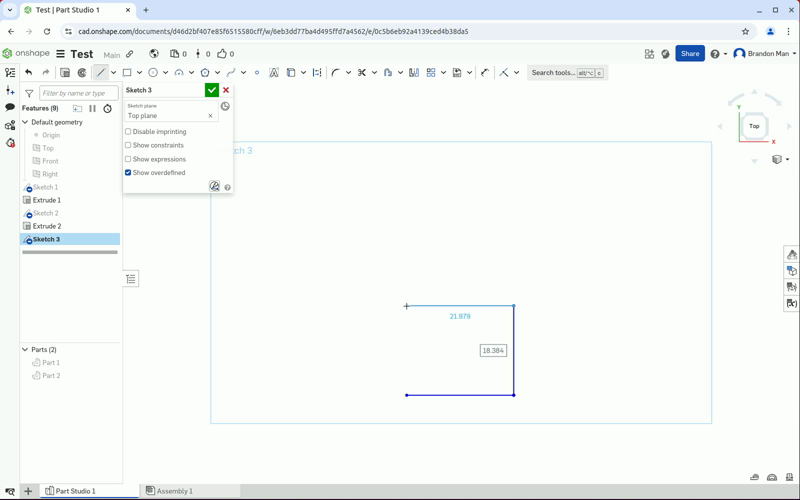
click(406, 305)
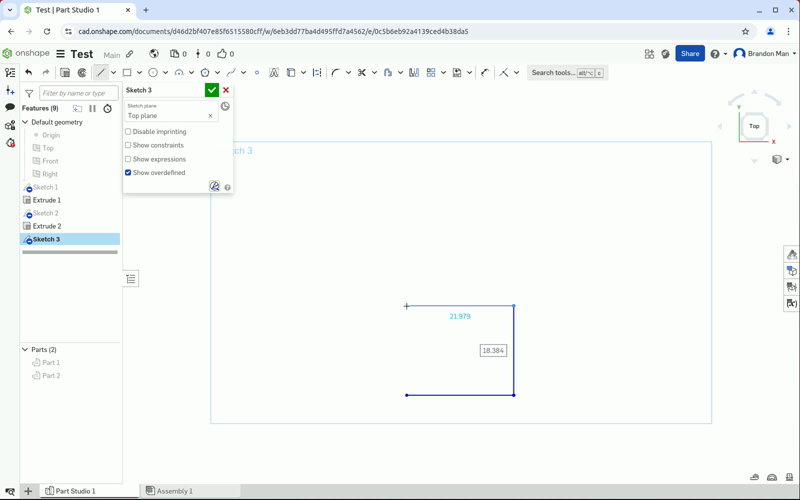
key_up(shift)
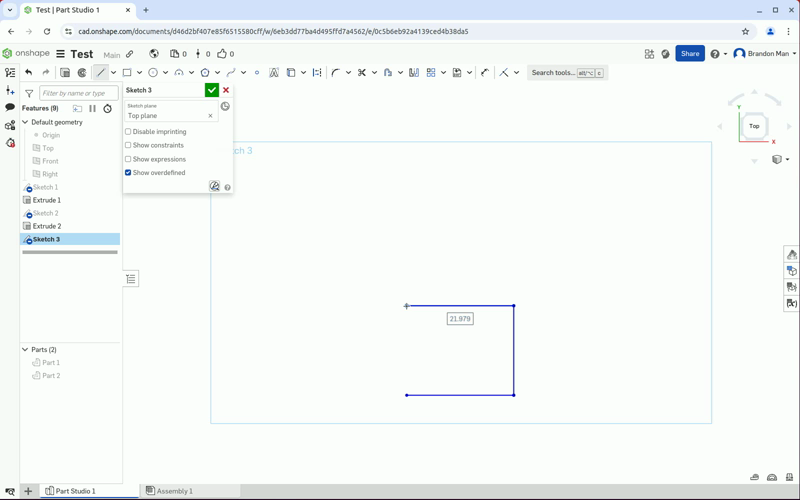
key_down(shift)
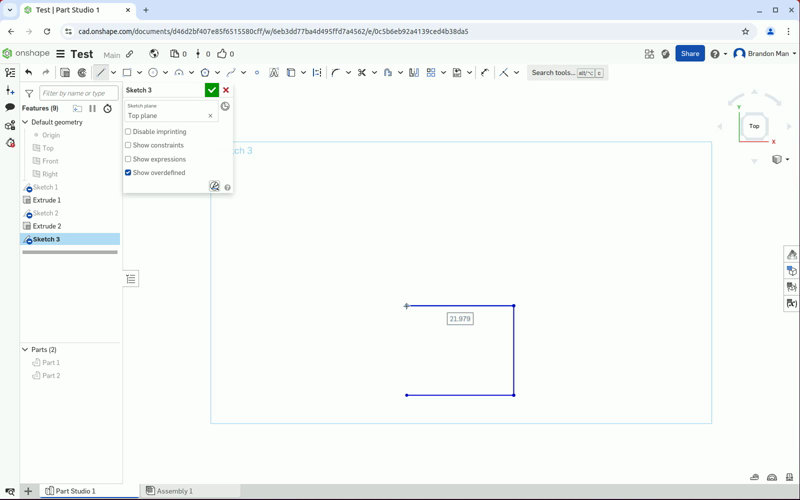
mouse_move(406, 395)
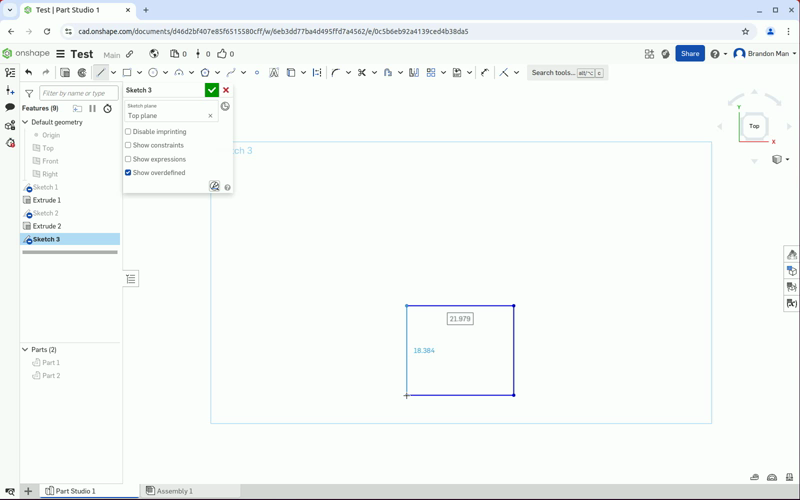
key_up(shift)
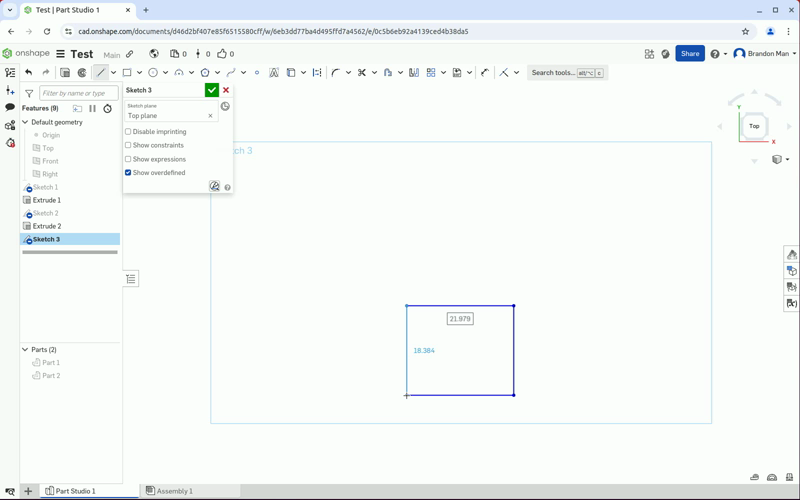
click(406, 395)
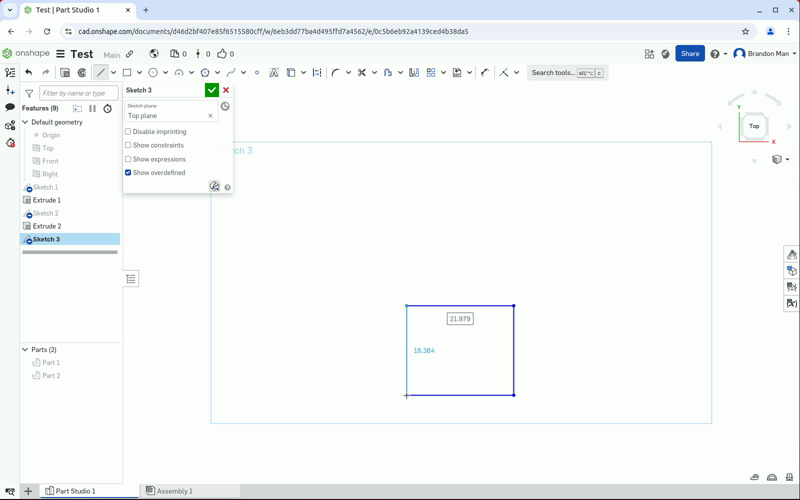
key(esc)
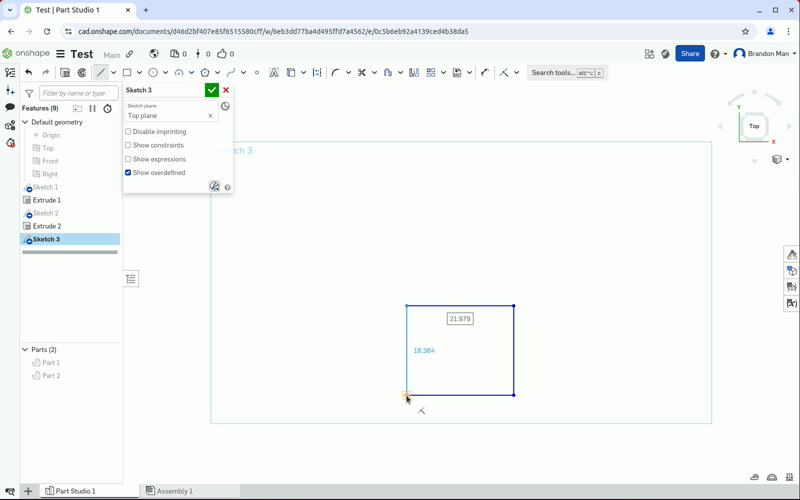
mouse_move(435, 385)
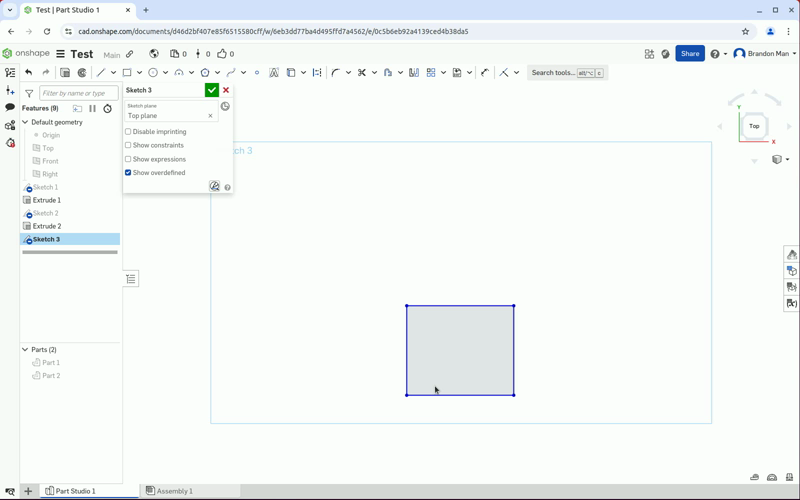
click(435, 385)
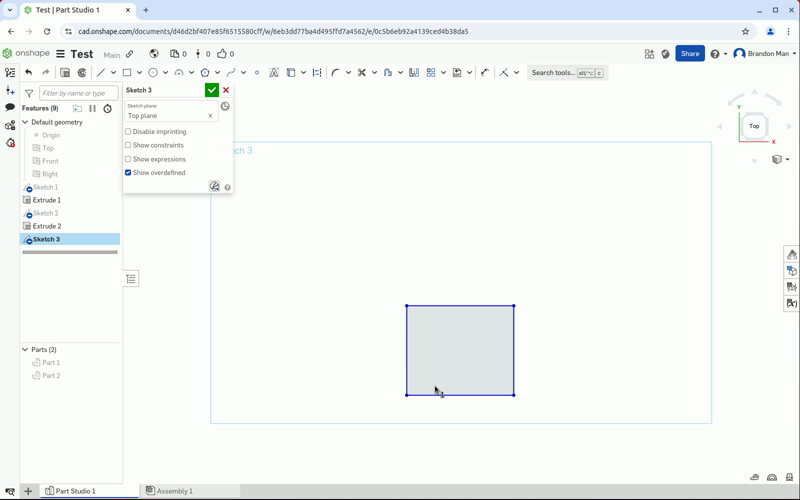
mouse_move(73, 352)
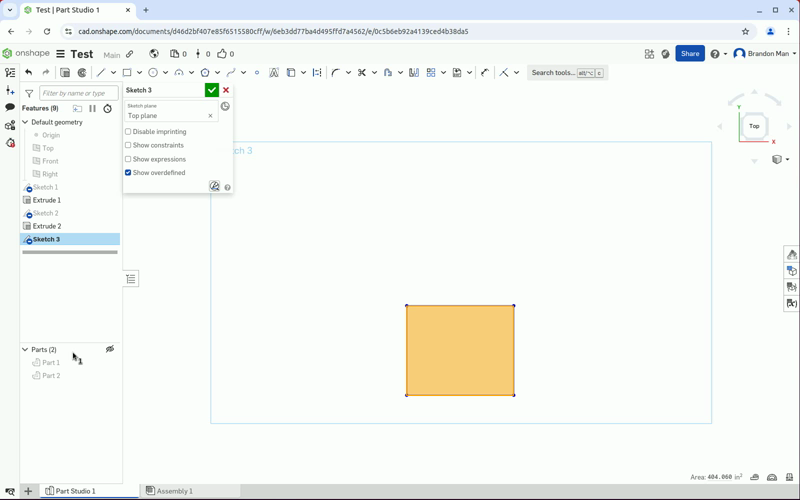
key(shift+y)
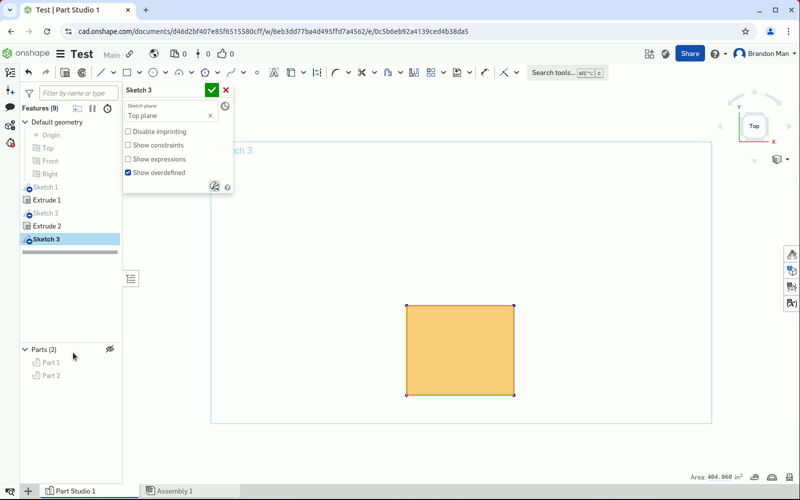
key(shift+e)
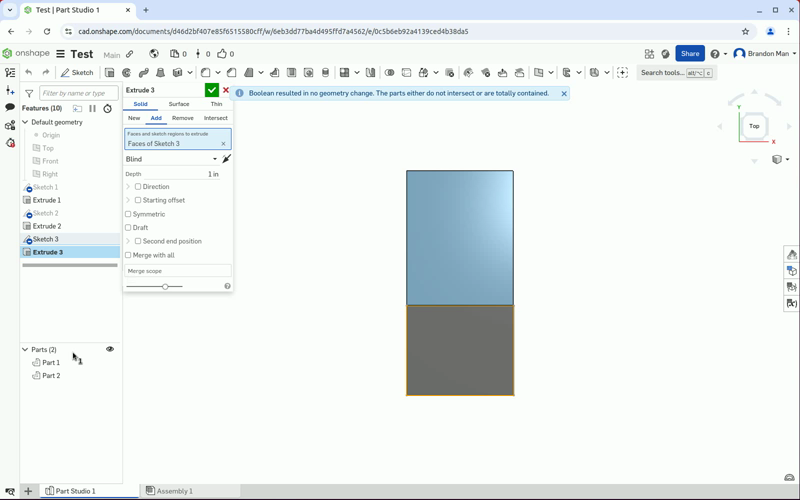
mouse_move(143, 106)
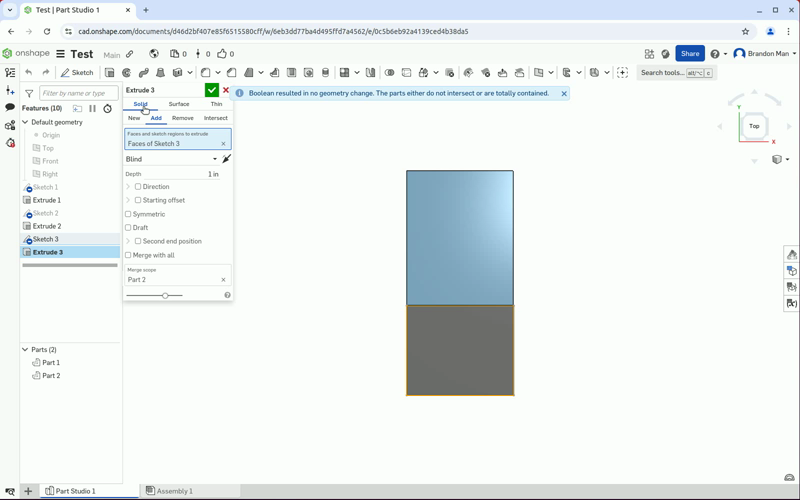
click(143, 106)
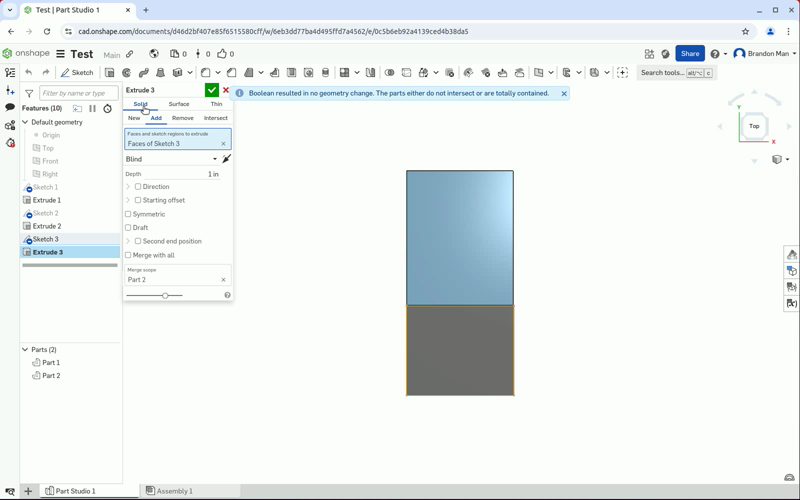
mouse_move(137, 120)
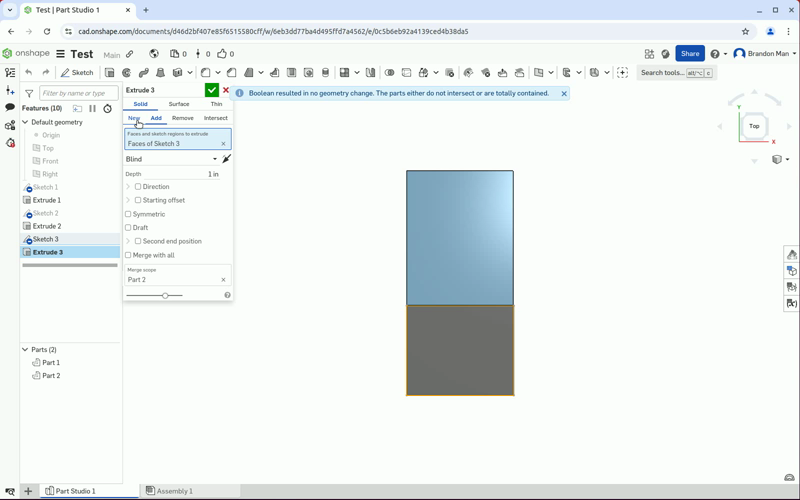
click(137, 120)
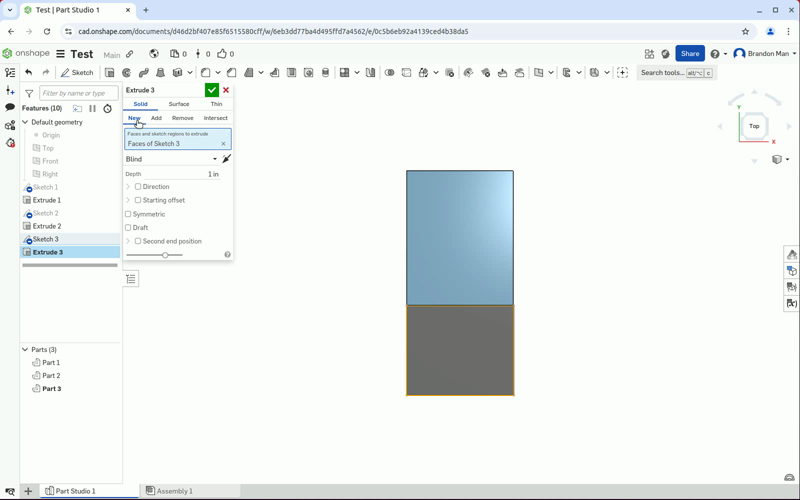
key(tab, 4)
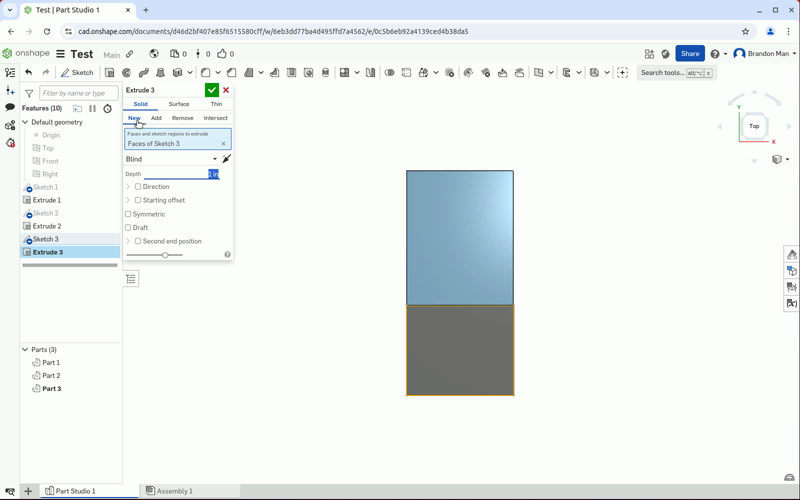
text(-4.574)
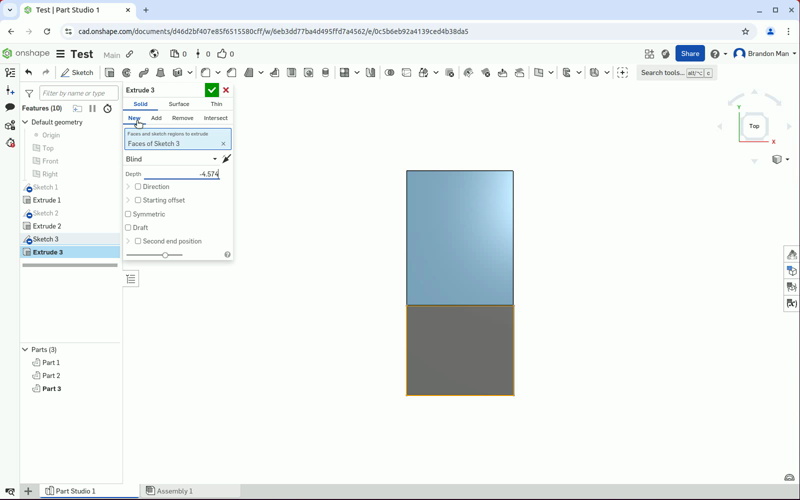
key(enter)
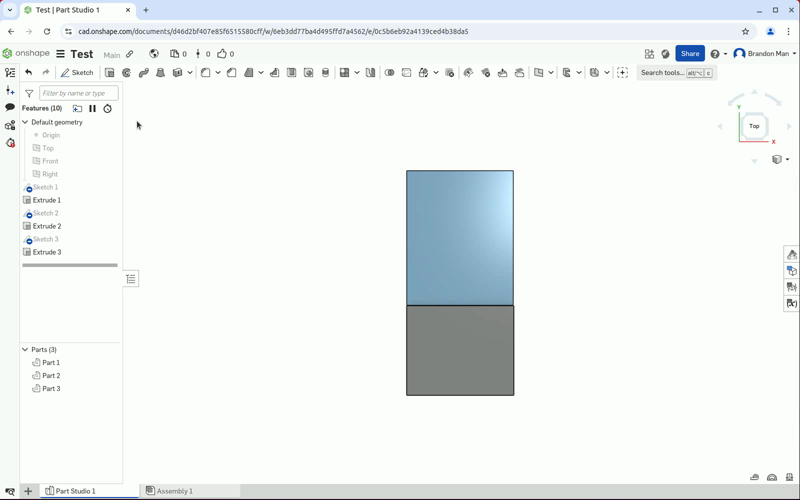
key(shift+h)
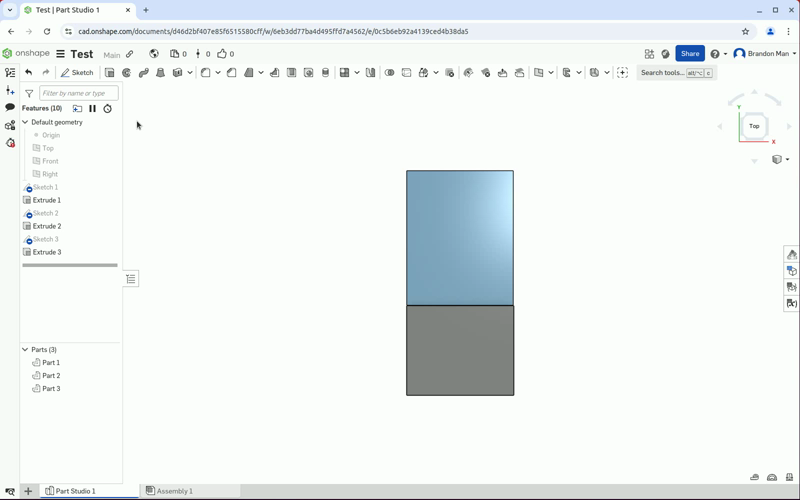
key(shift+h)
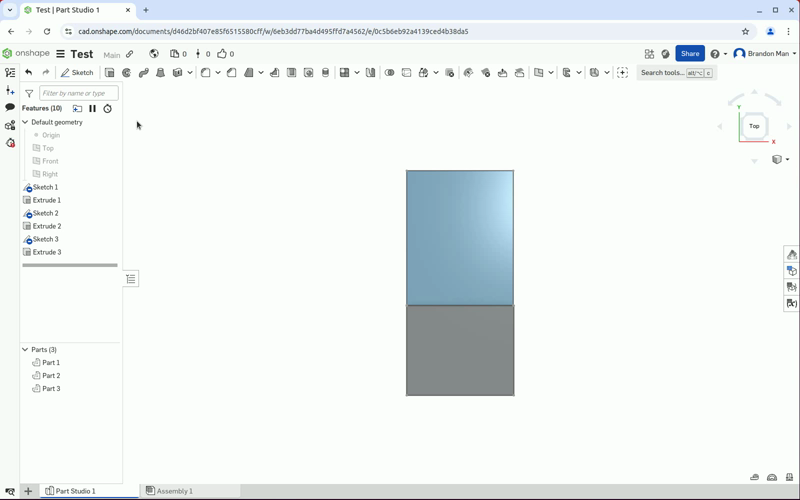
key(shift+7)
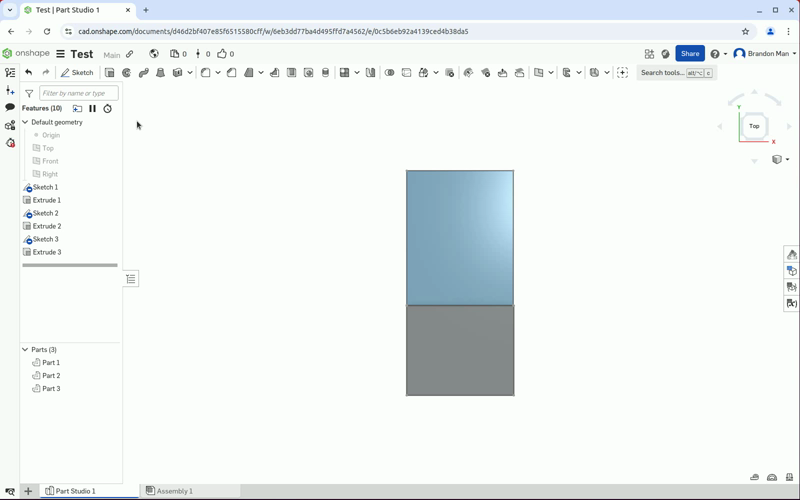
key(up, 3)
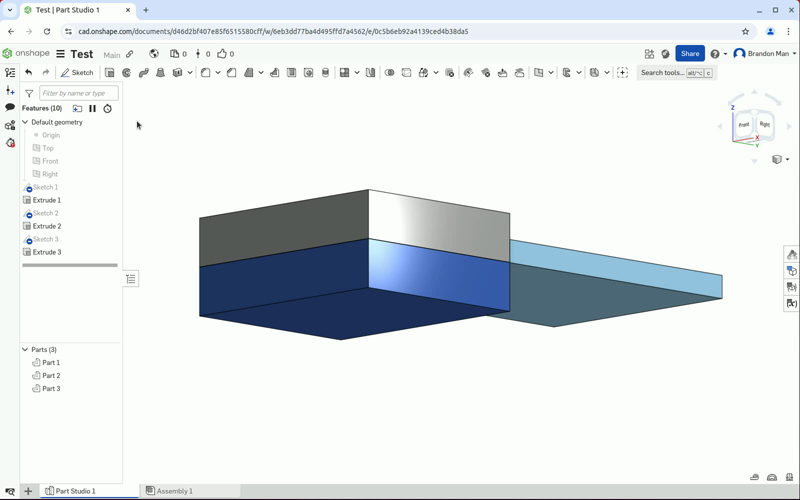
key(left, 3)
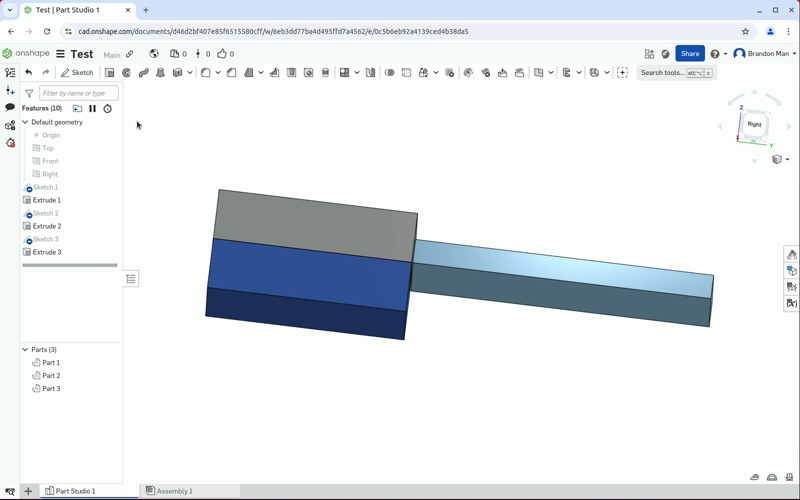
key(right, 3)
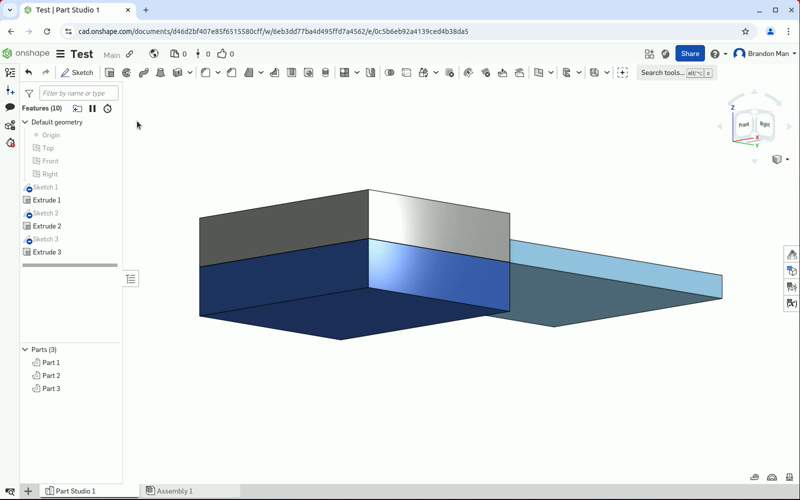
key(down, 3)
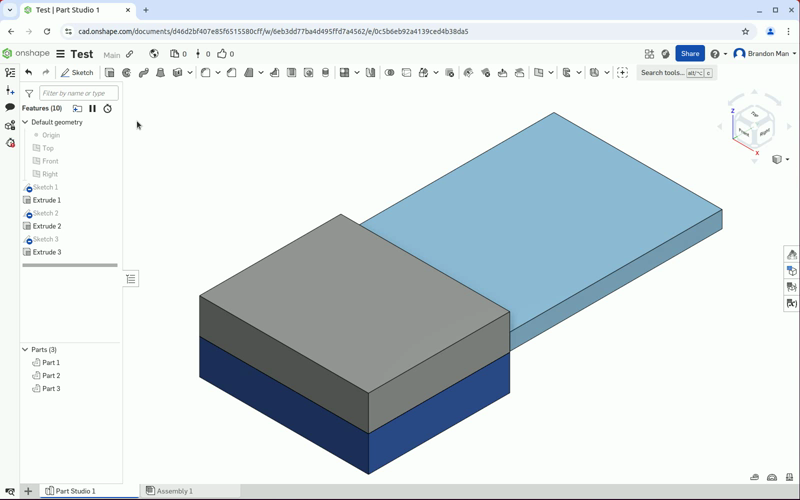
mouse_move(73, 189)
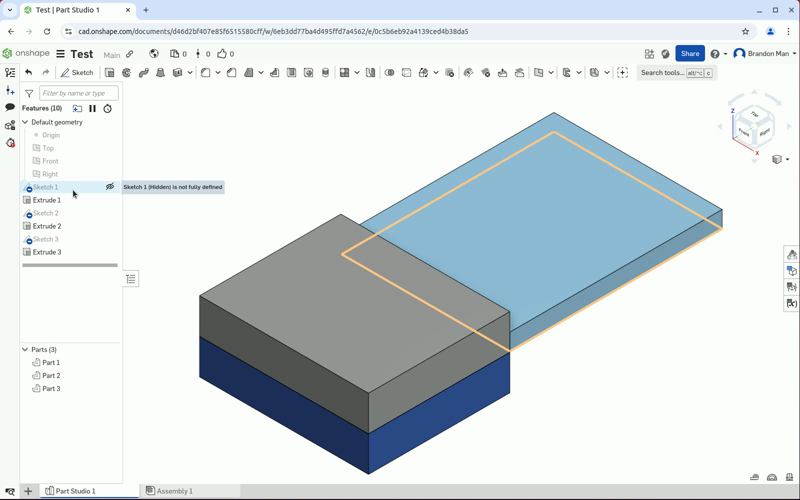
click(73, 189)